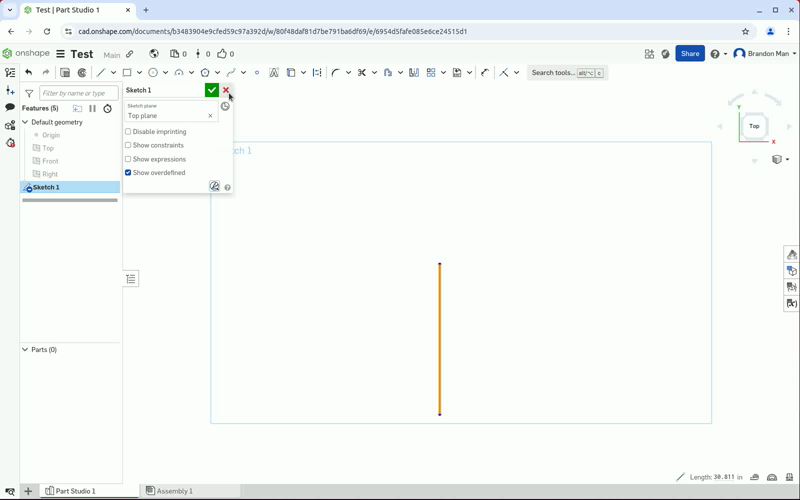
key(shift+h)
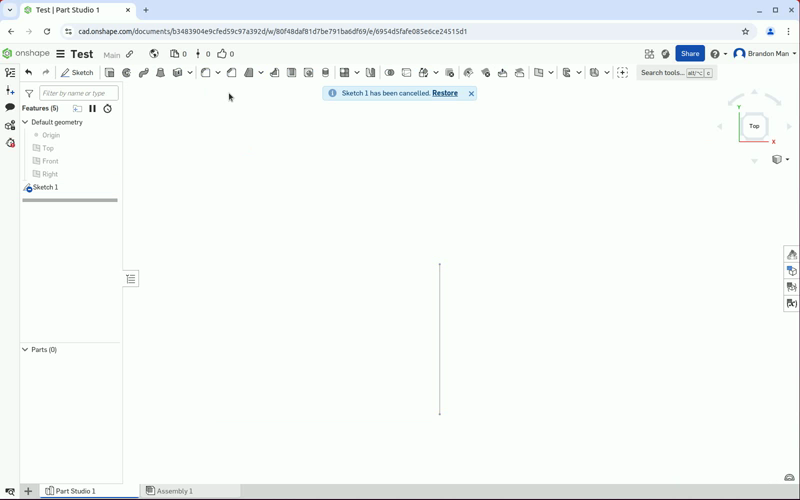
key(shift+s)
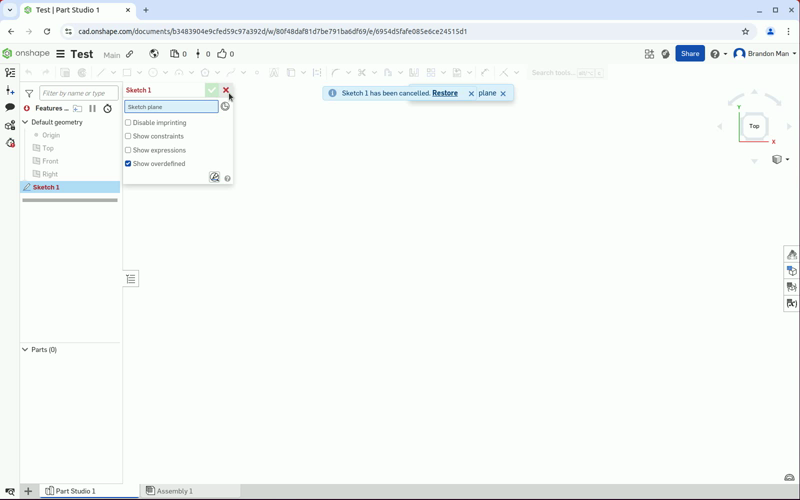
mouse_move(73, 150)
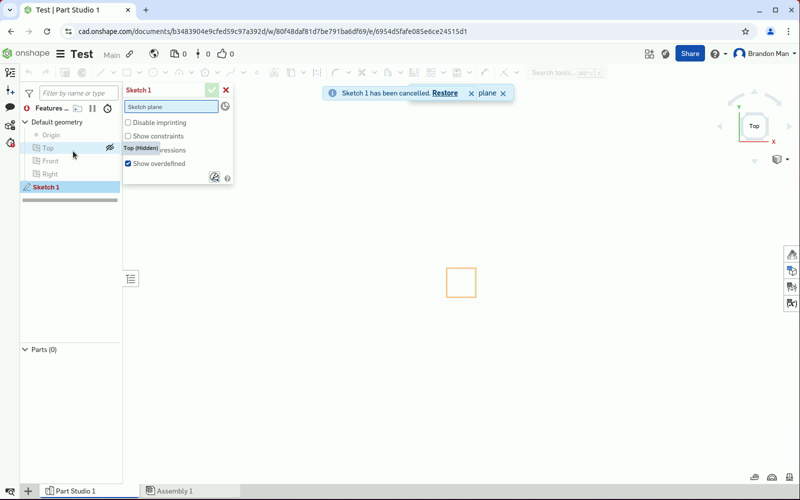
click(73, 150)
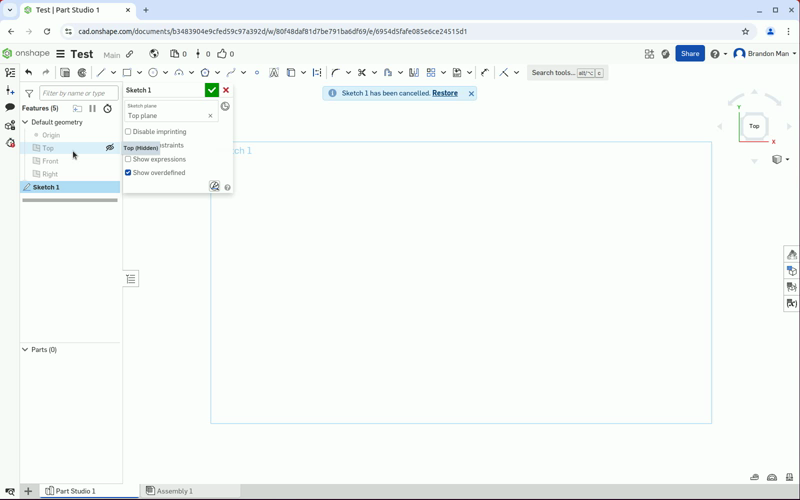
mouse_move(73, 352)
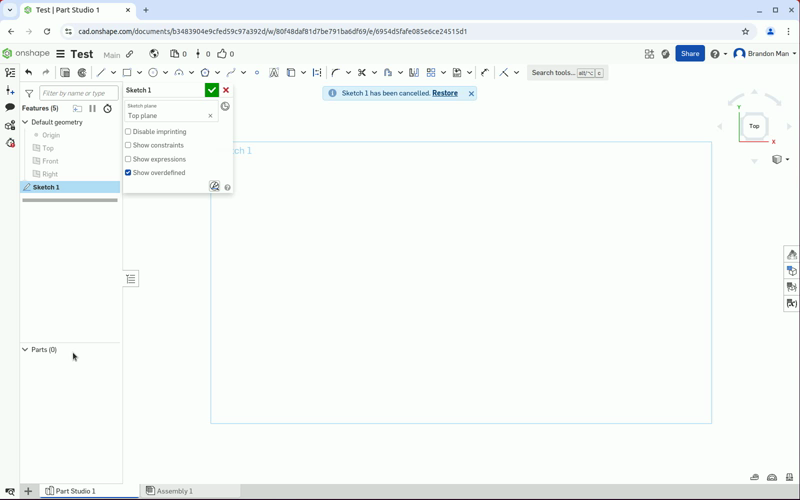
key(y)
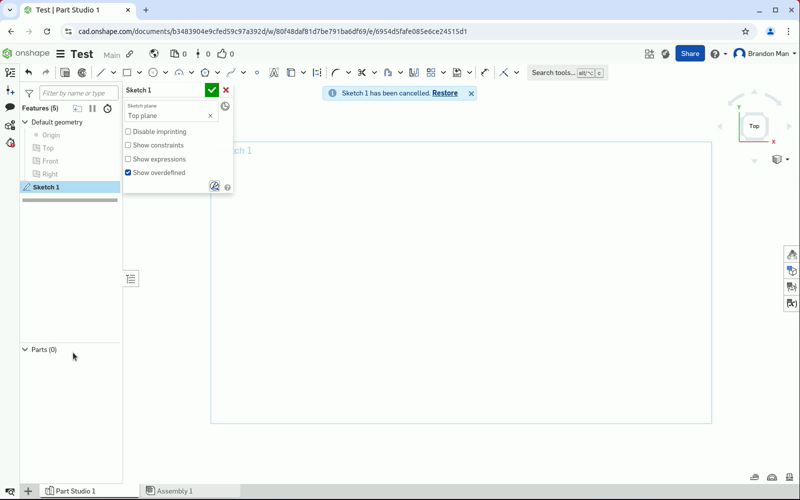
key(c)
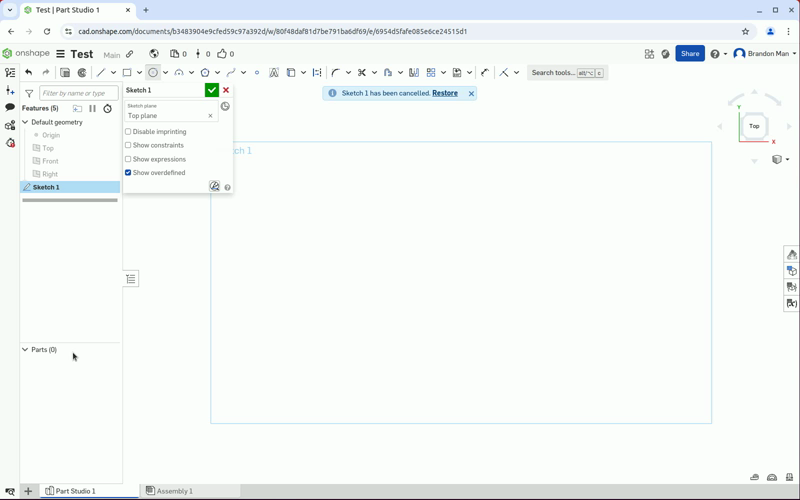
key_down(shift)
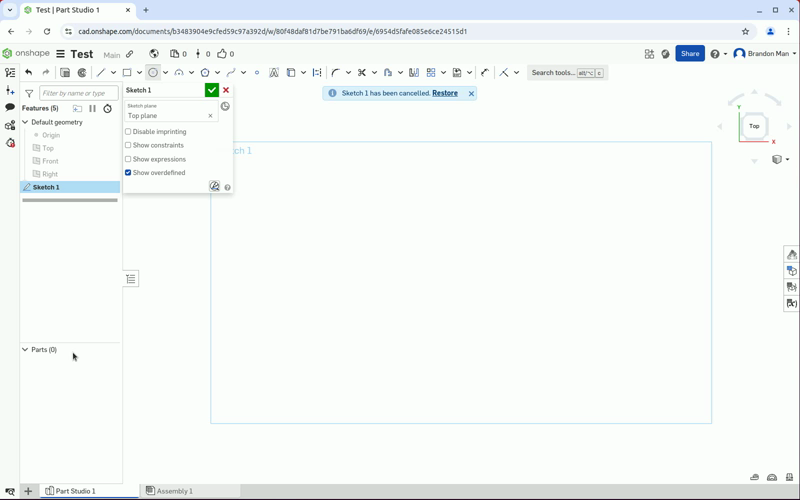
mouse_move(461, 282)
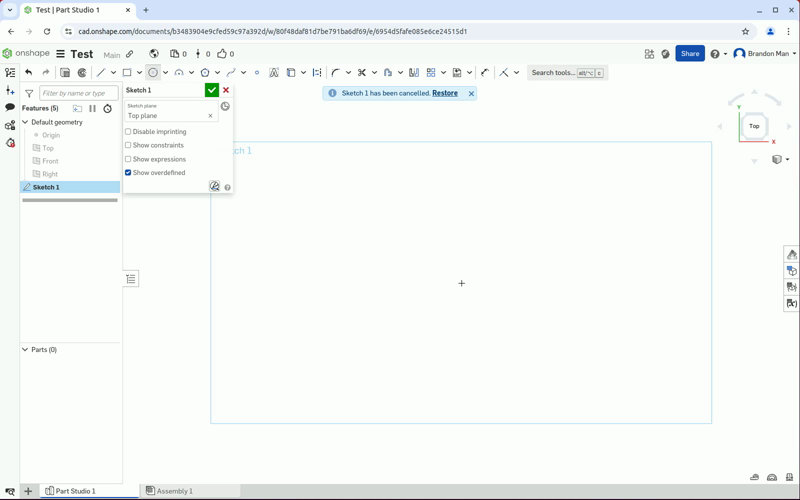
click(461, 282)
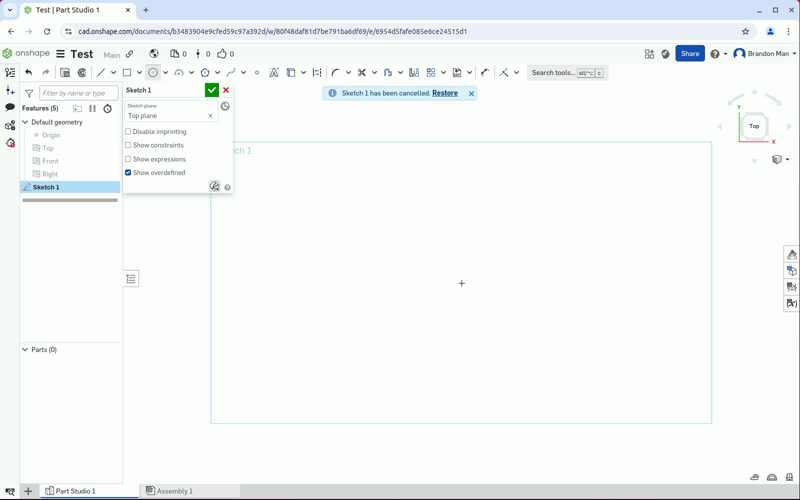
key_up(shift)
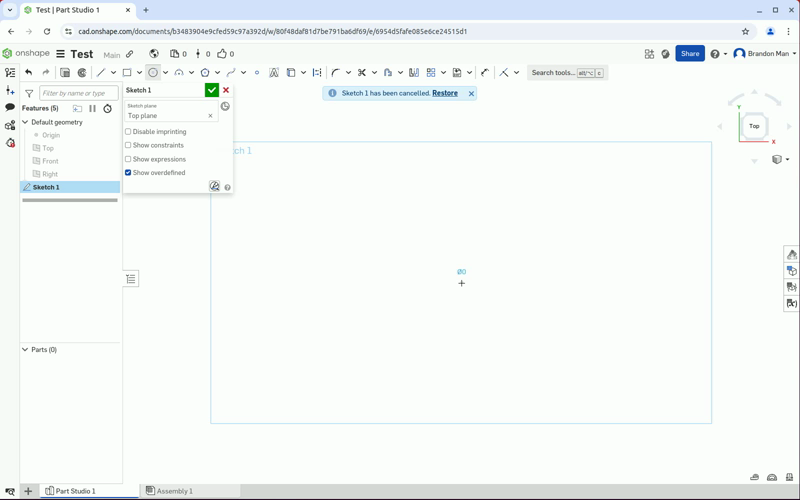
mouse_move(474, 282)
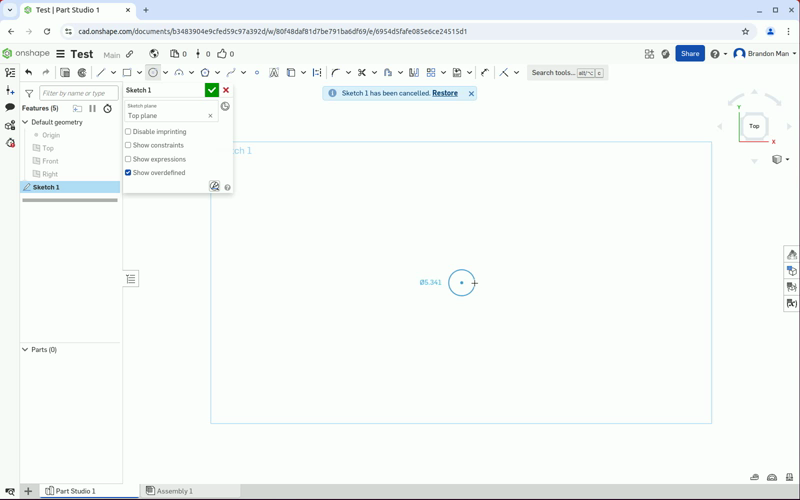
click(474, 282)
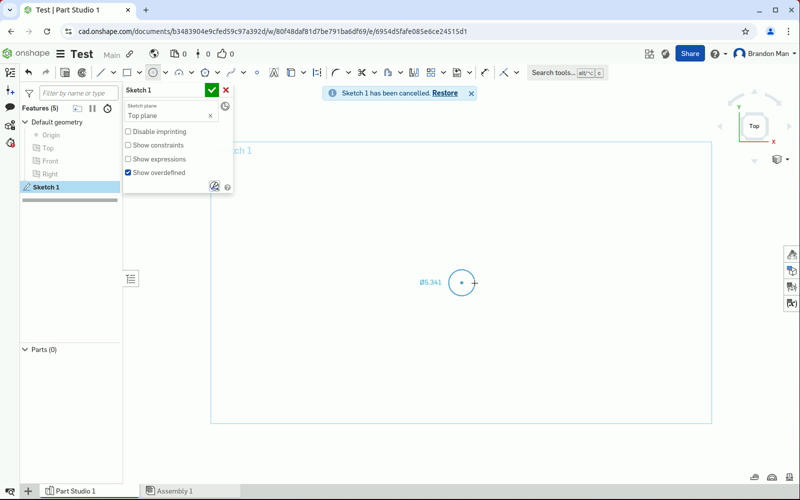
key(esc)
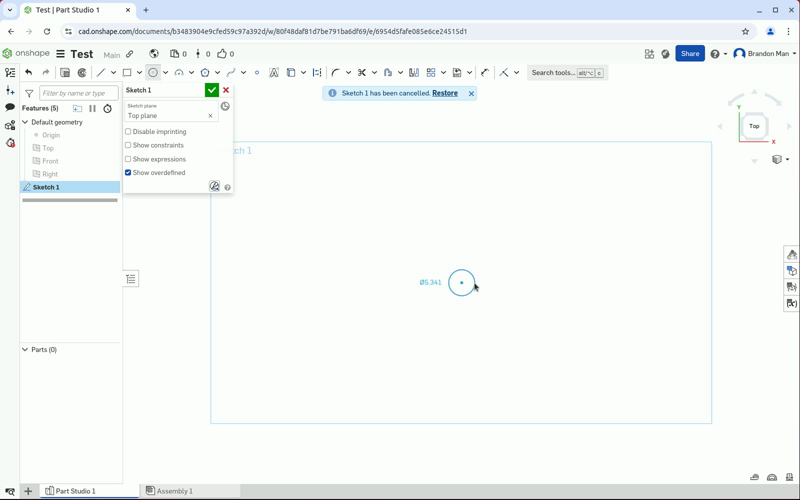
mouse_move(460, 287)
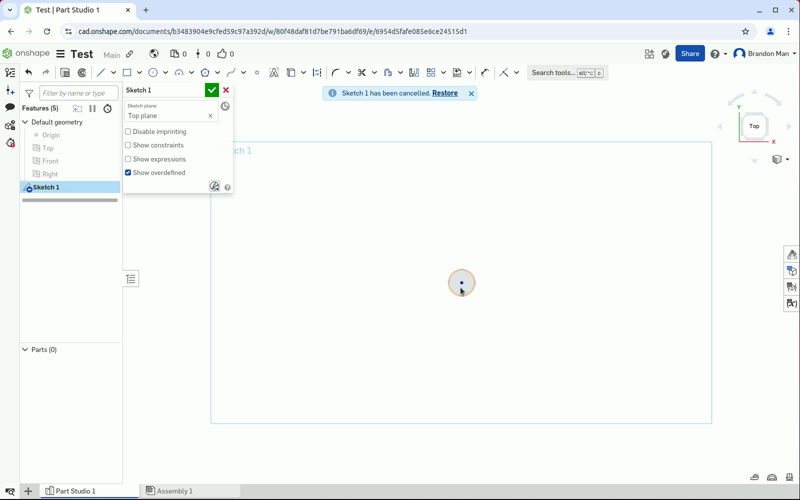
scroll(6)
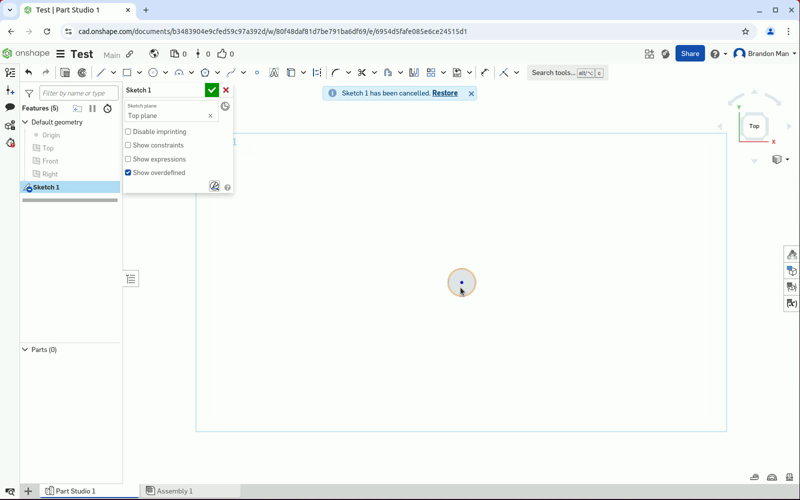
scroll(6)
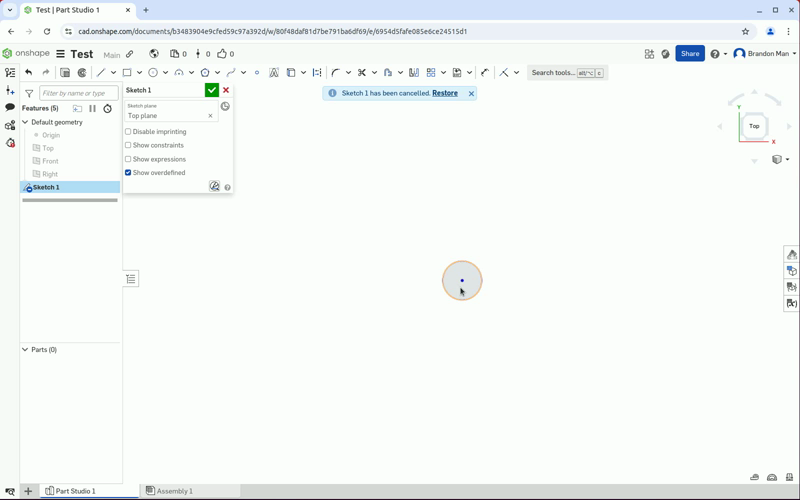
scroll(6)
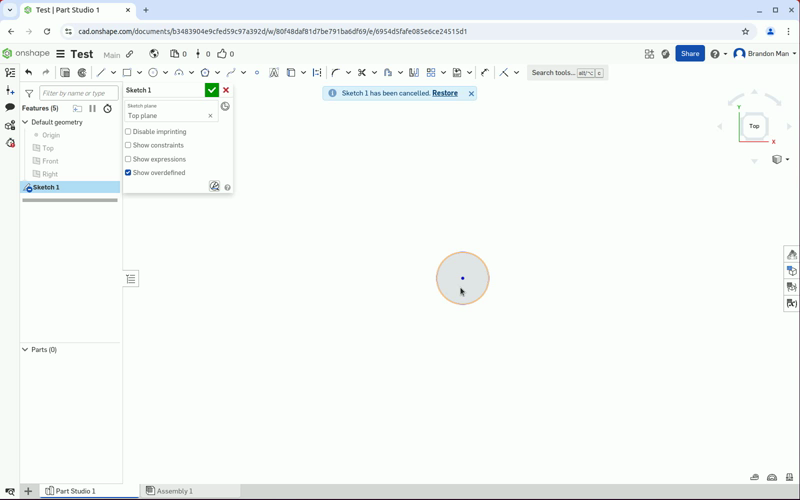
scroll(6)
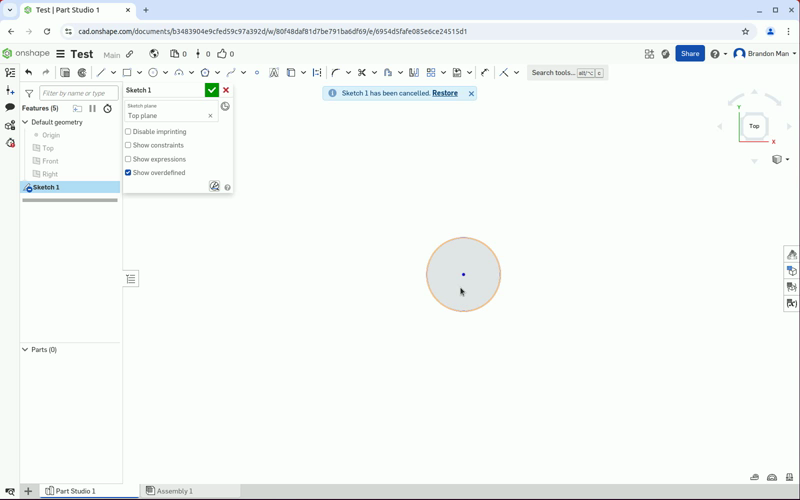
scroll(6)
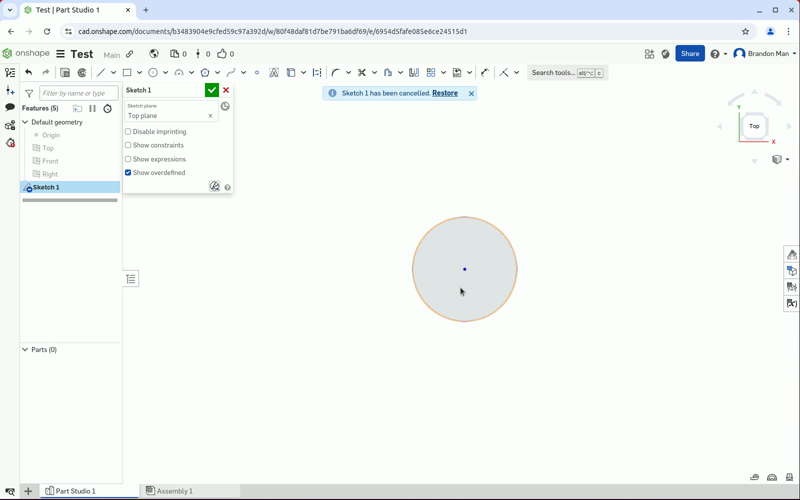
scroll(6)
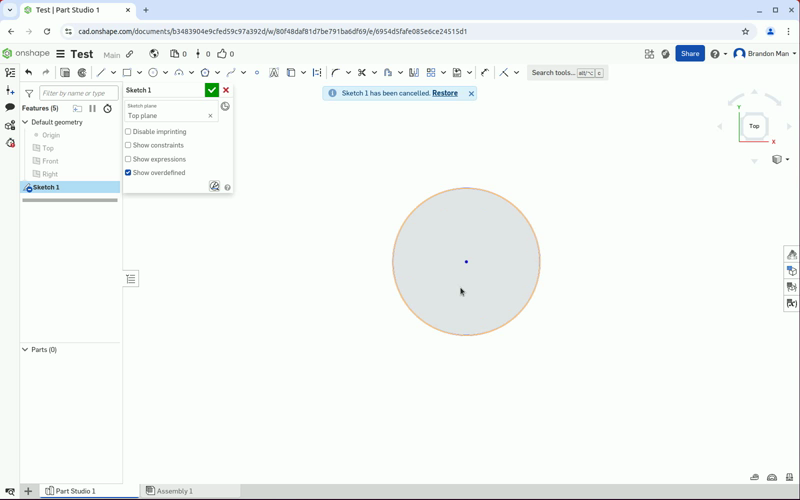
scroll(6)
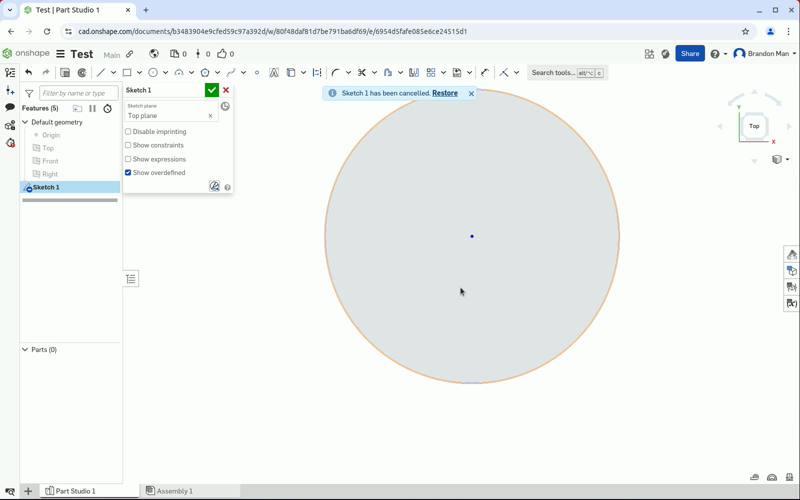
click(460, 287)
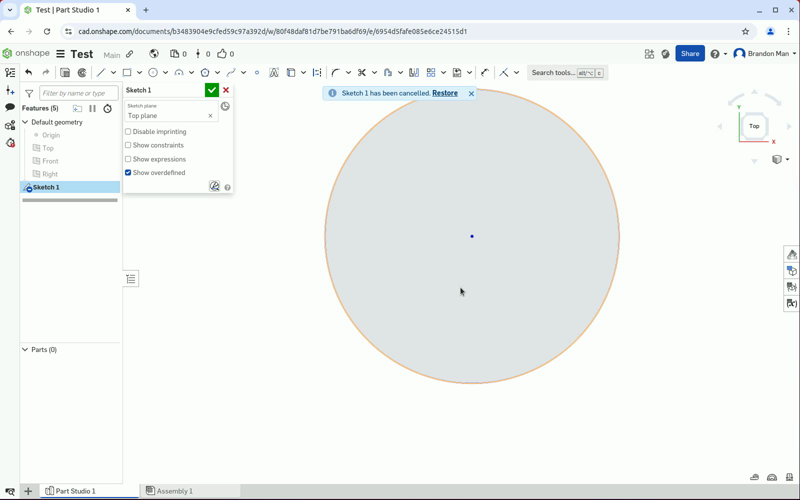
scroll(-6)
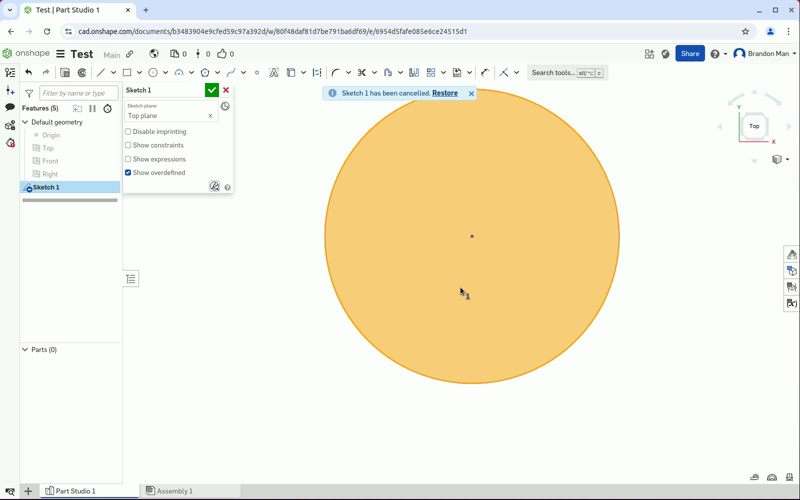
scroll(-6)
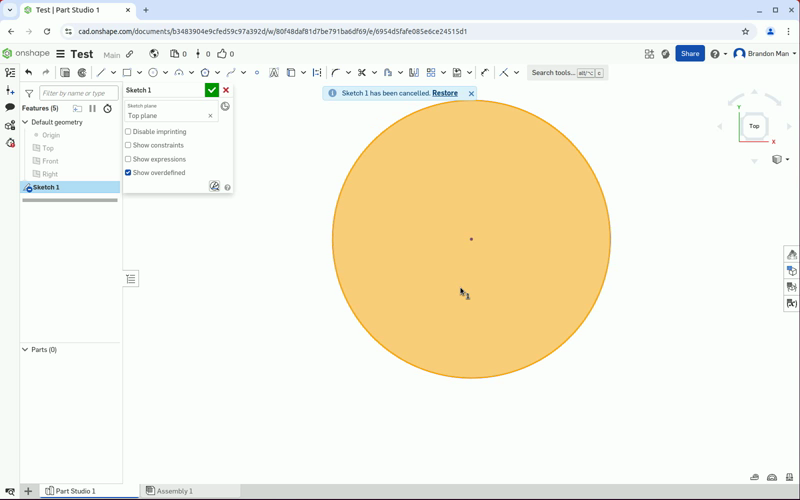
scroll(-6)
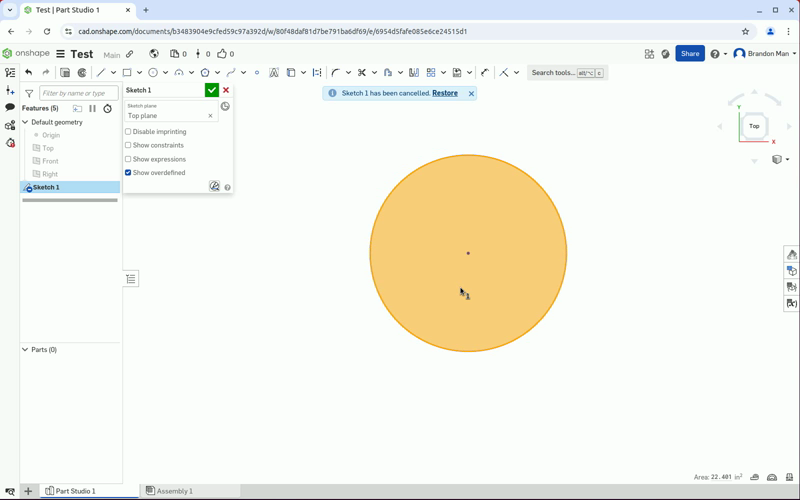
scroll(-6)
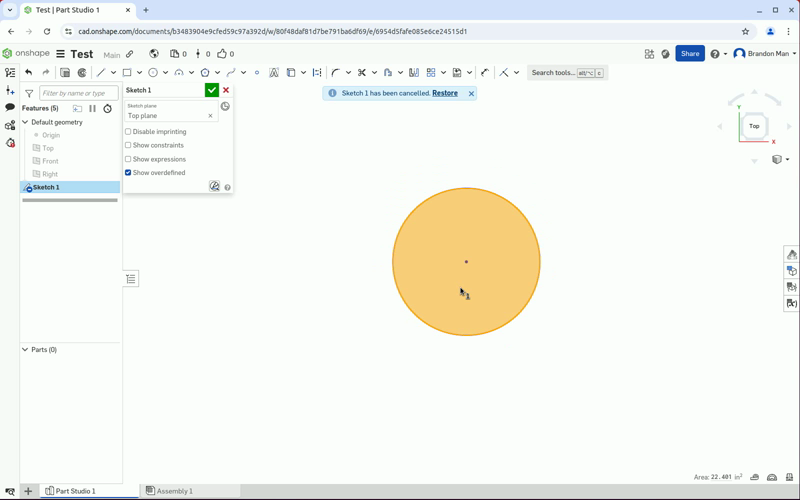
scroll(-6)
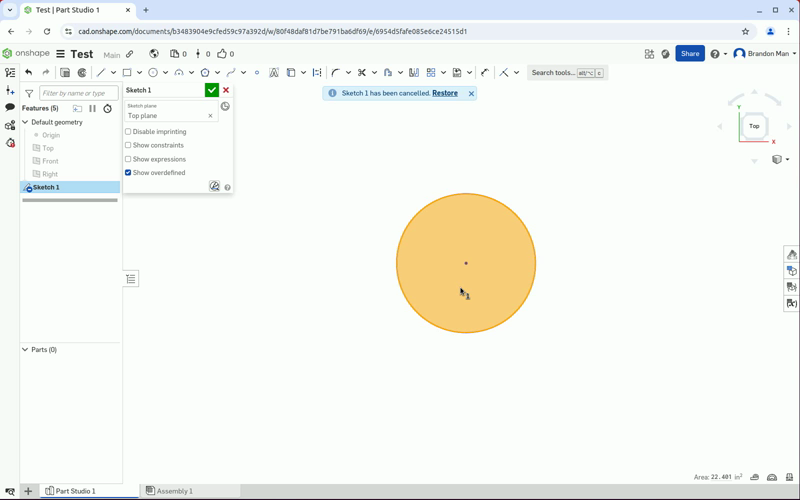
scroll(-6)
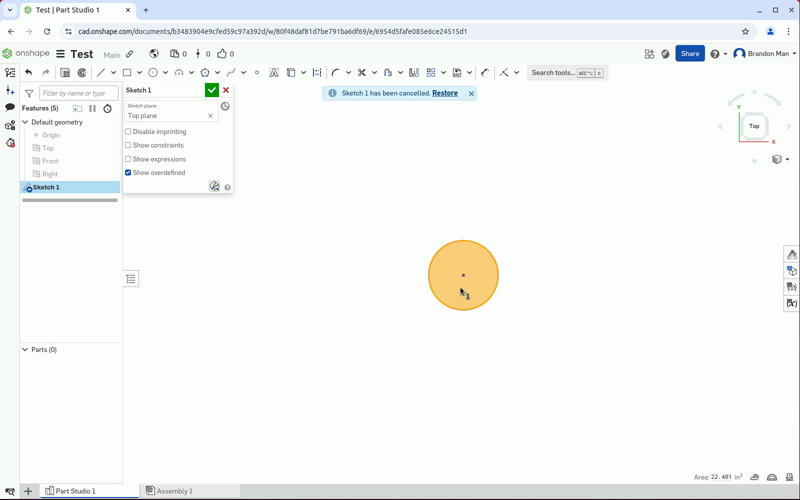
scroll(-6)
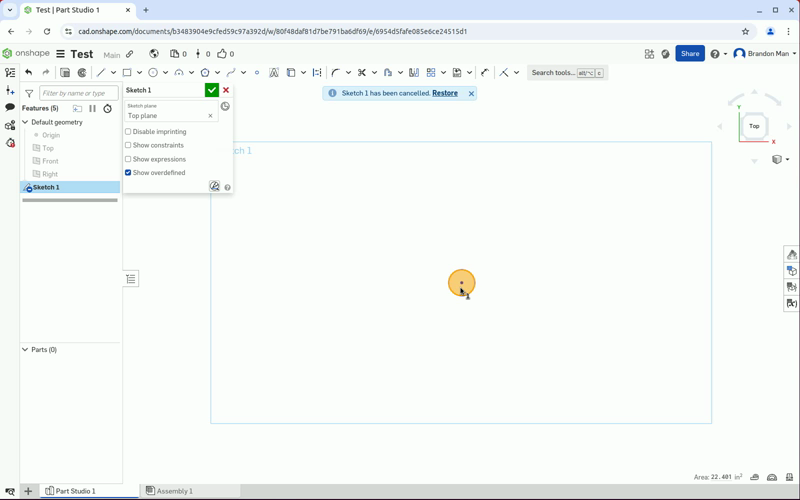
mouse_move(73, 352)
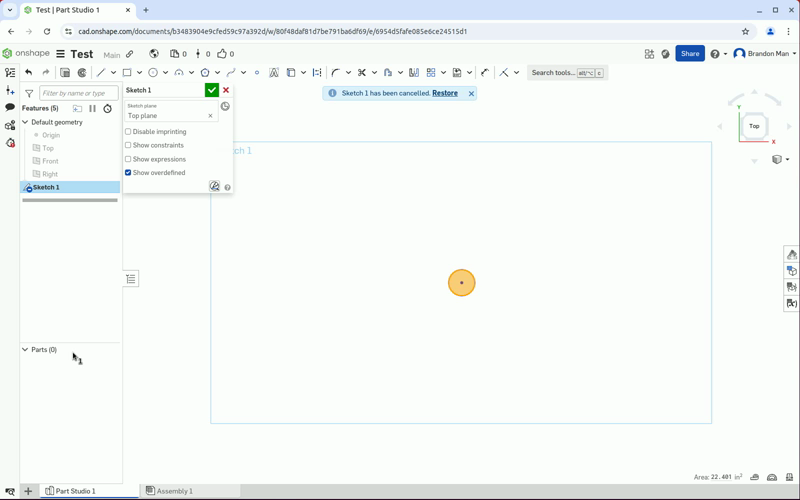
key(shift+y)
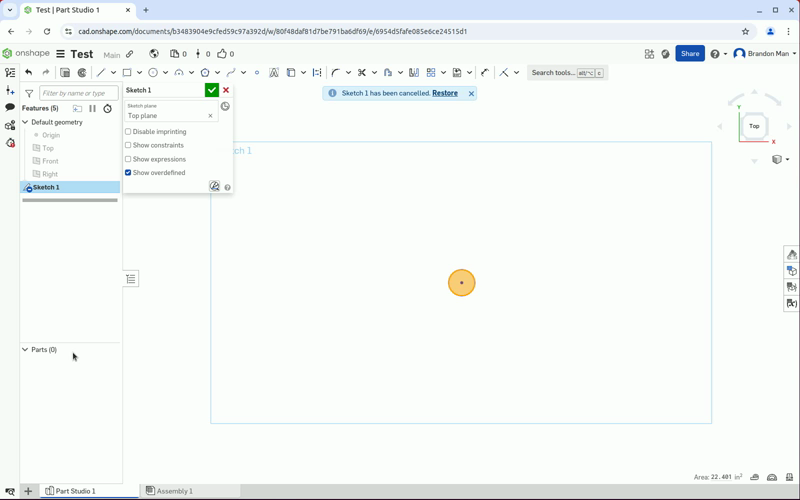
key(shift+e)
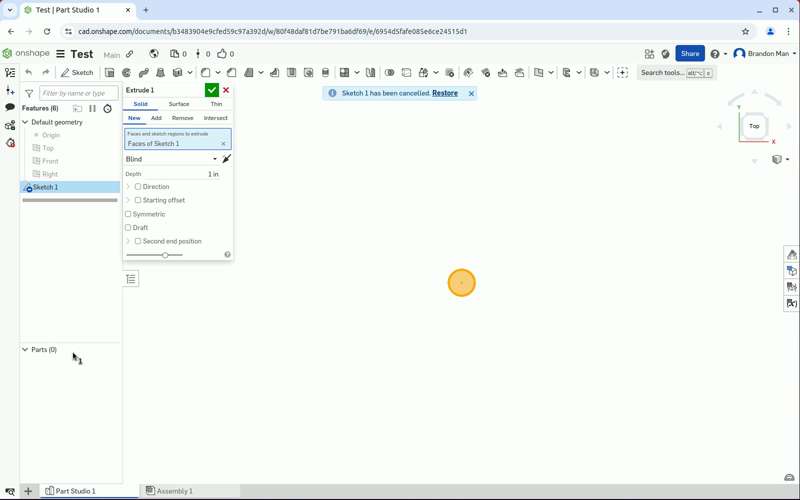
mouse_move(143, 106)
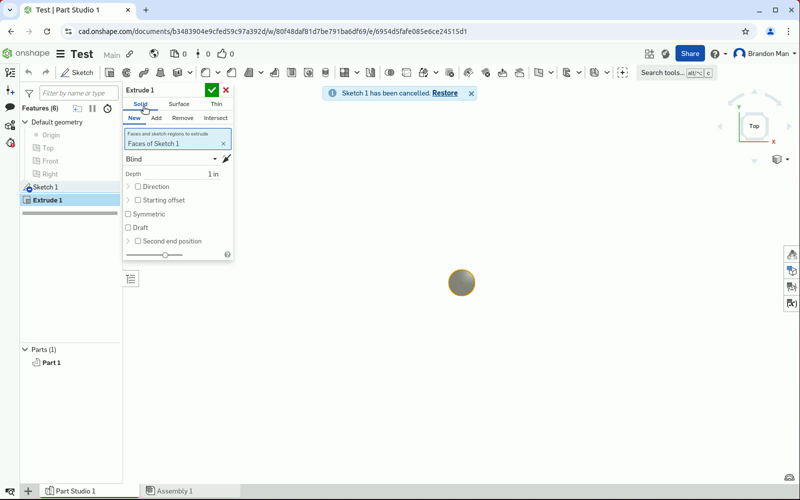
click(143, 106)
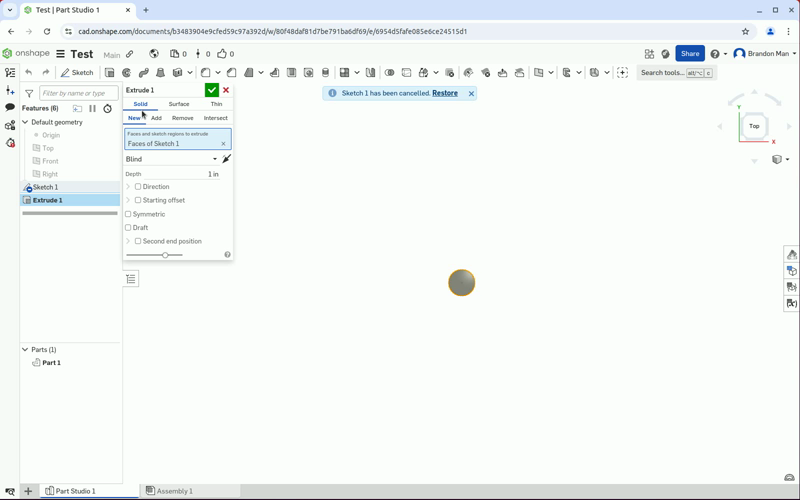
mouse_move(137, 120)
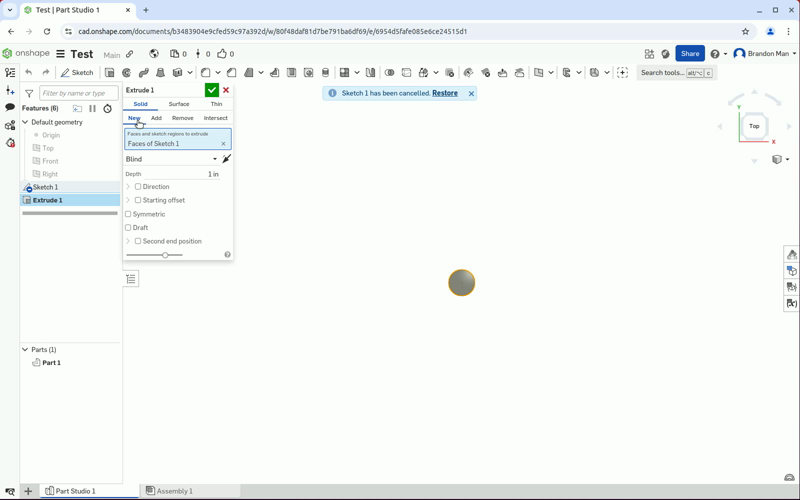
click(137, 120)
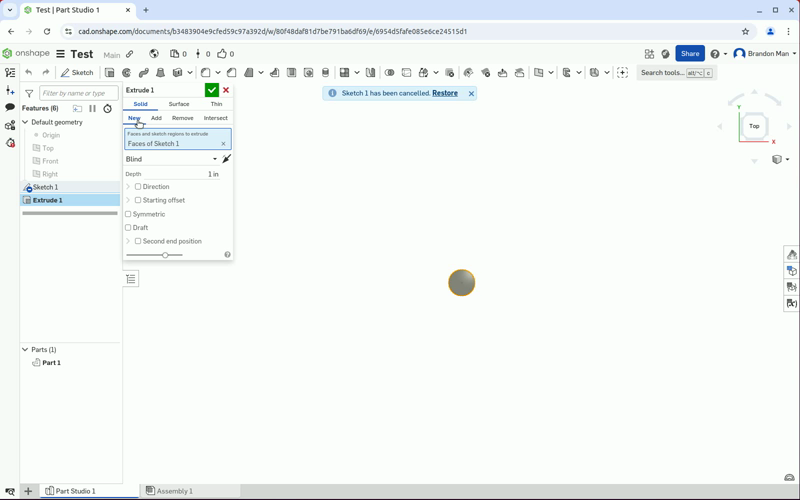
key(tab, 4)
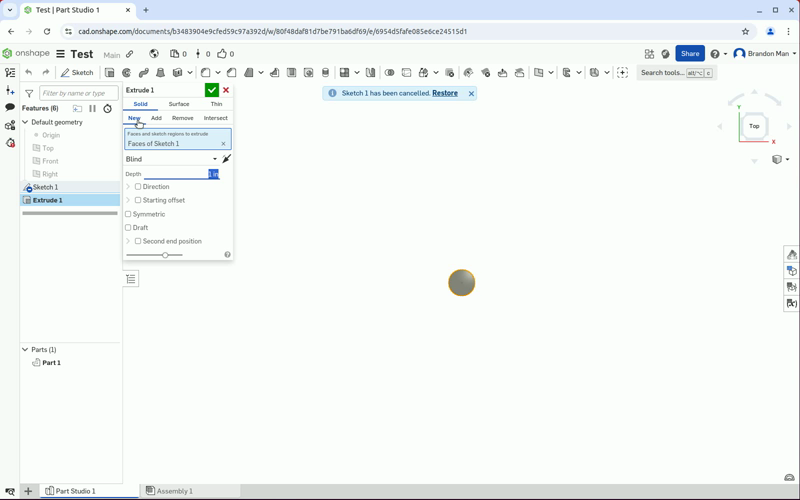
text(23.108)
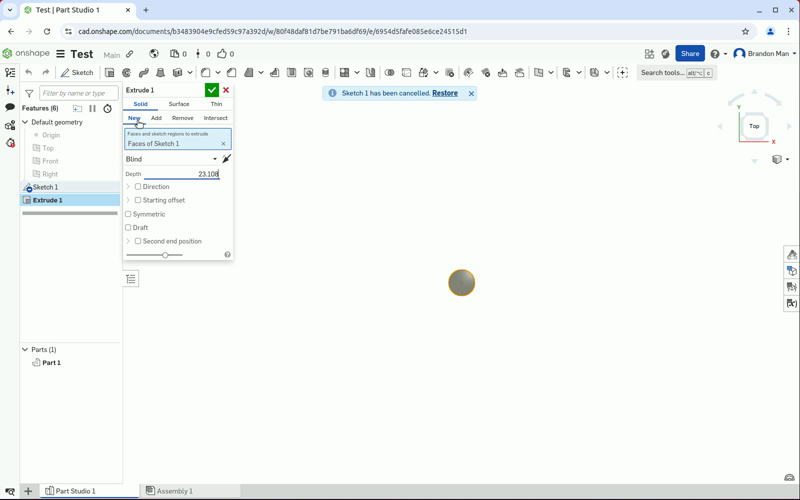
key(tab, 3)
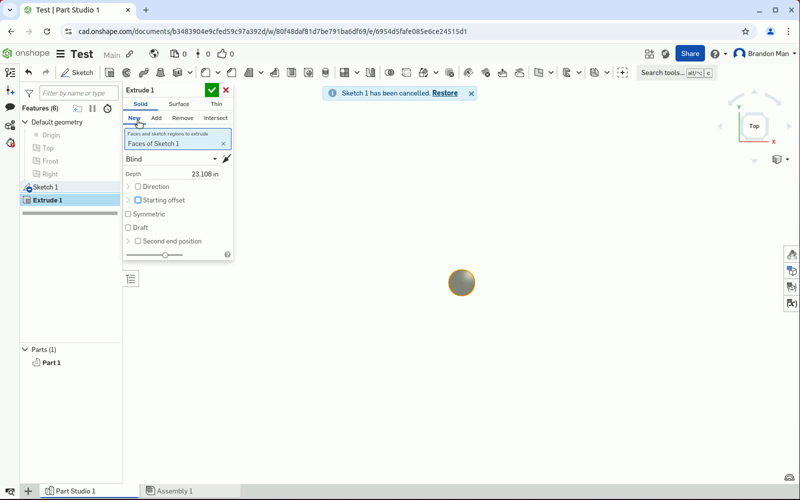
key(tab, 2)
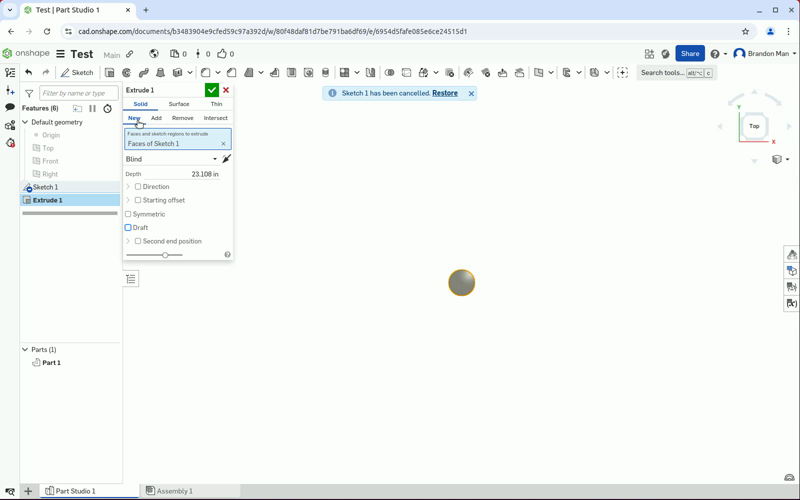
key(space)
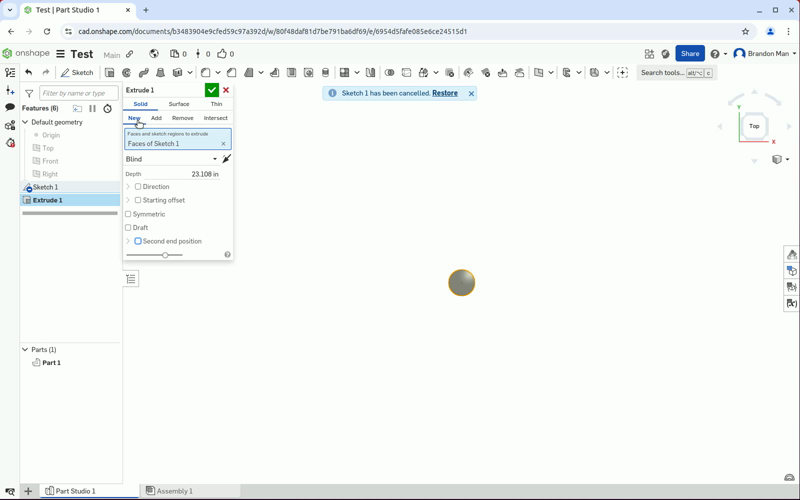
key(tab, 3)
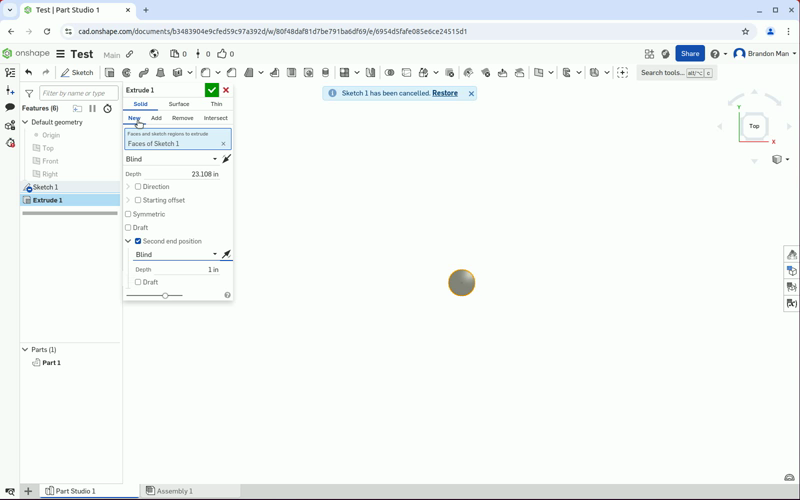
text(9.869)
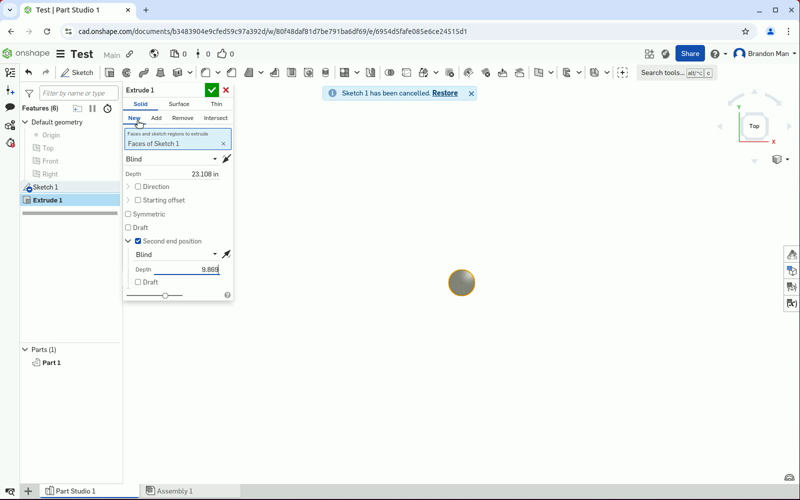
key(enter)
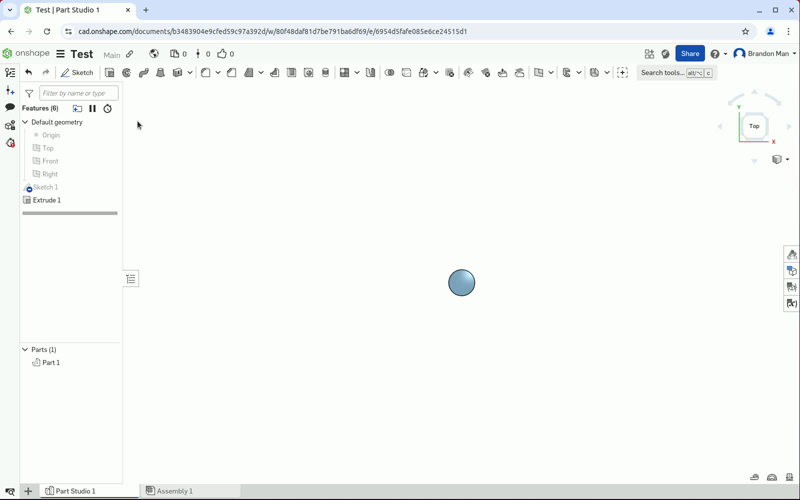
key(shift+h)
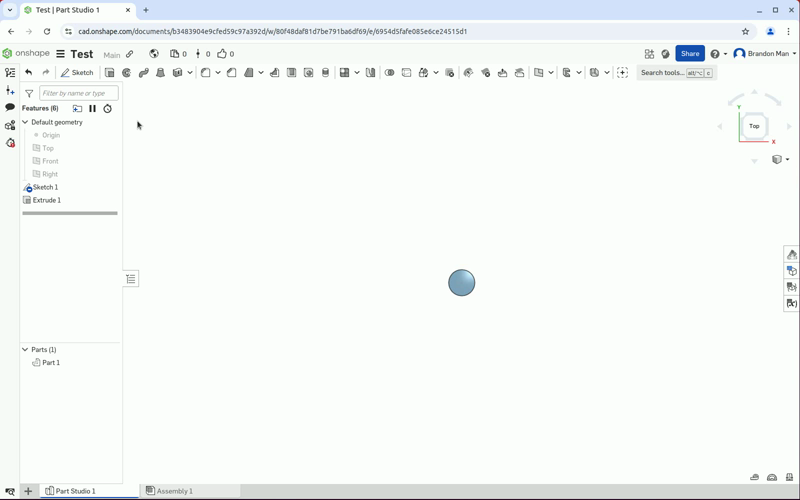
key(shift+h)
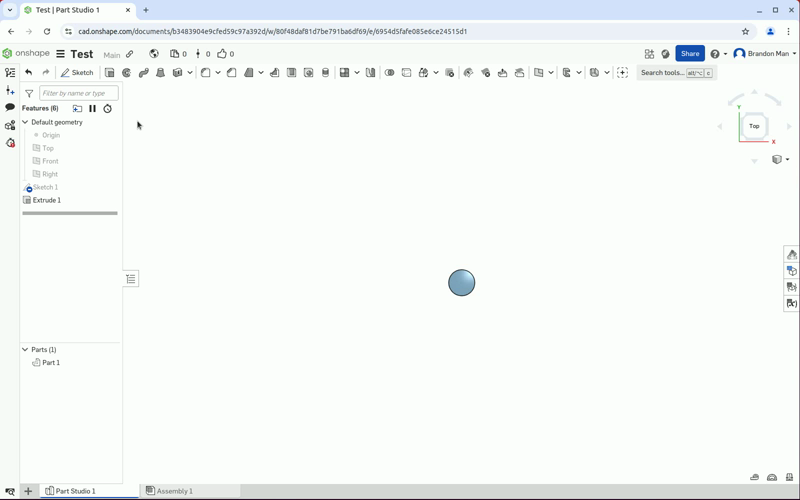
mouse_move(73, 189)
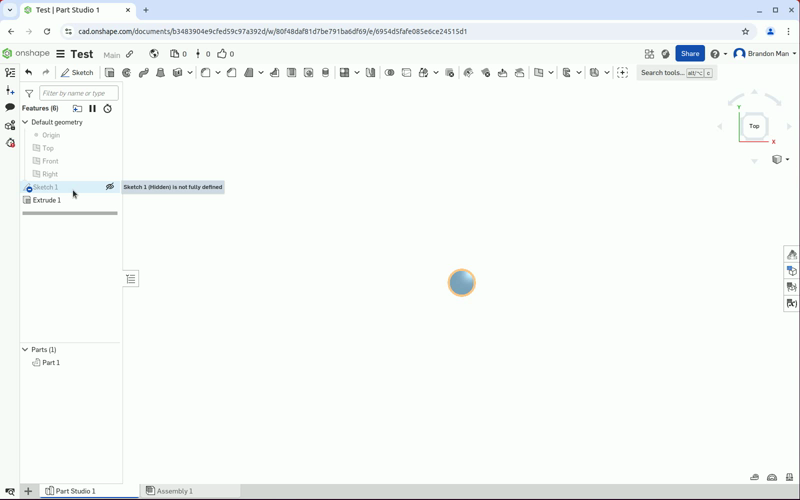
click(73, 189)
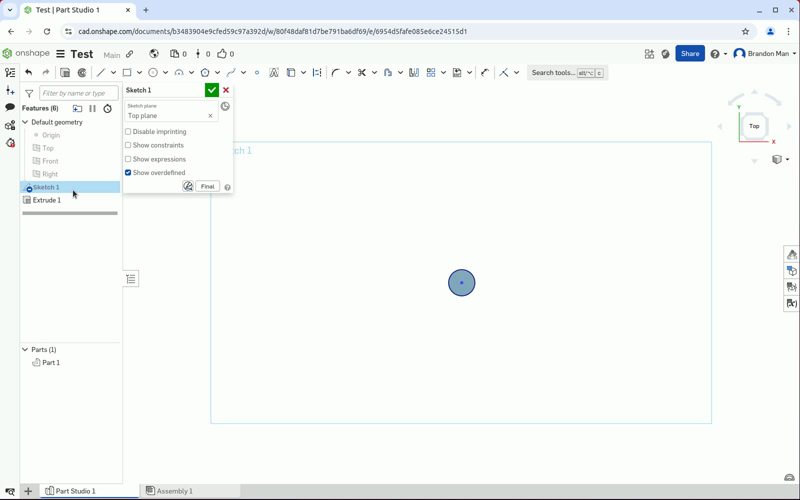
mouse_move(229, 92)
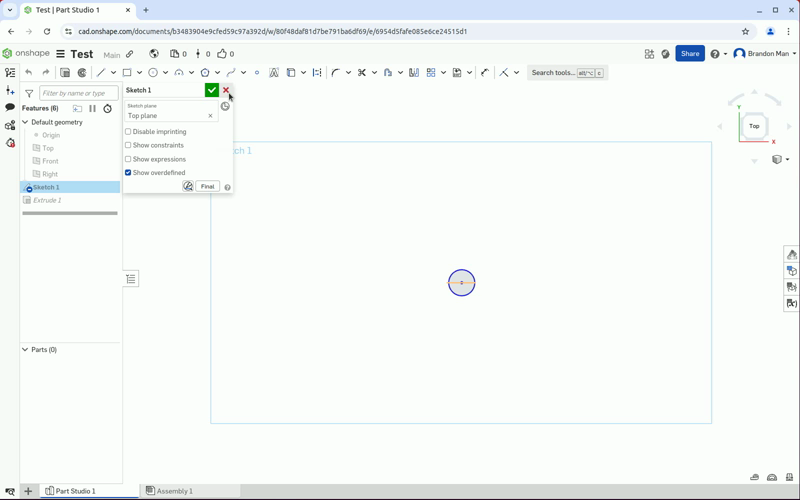
click(229, 92)
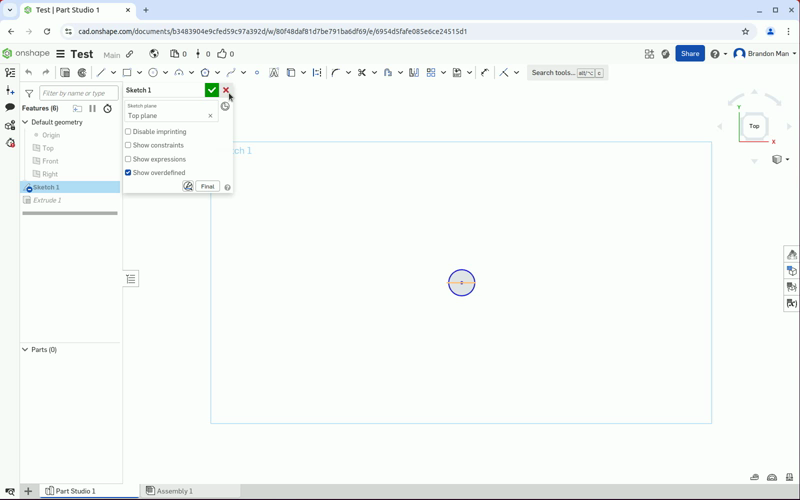
key(shift+s)
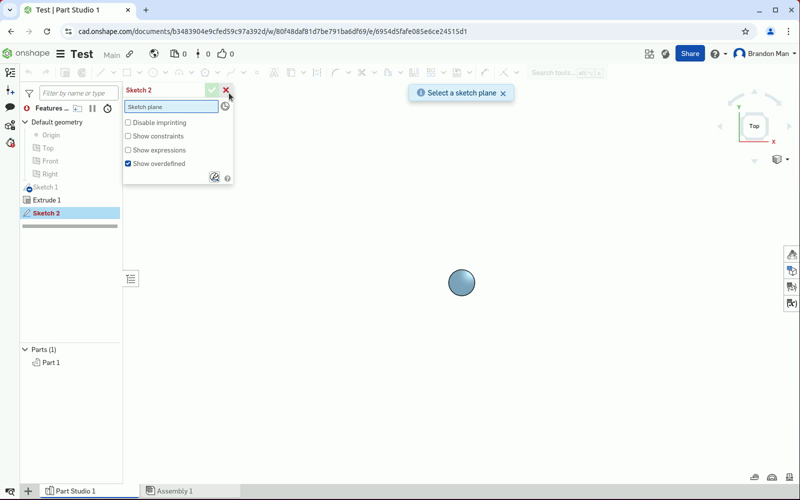
mouse_move(73, 150)
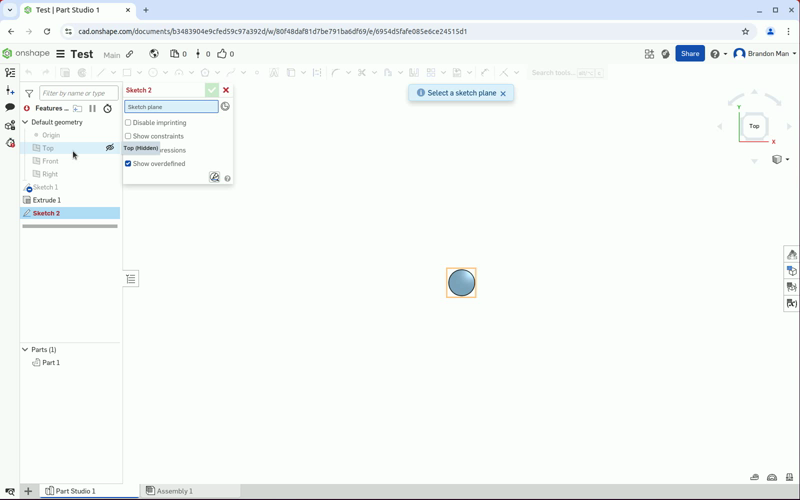
click(73, 150)
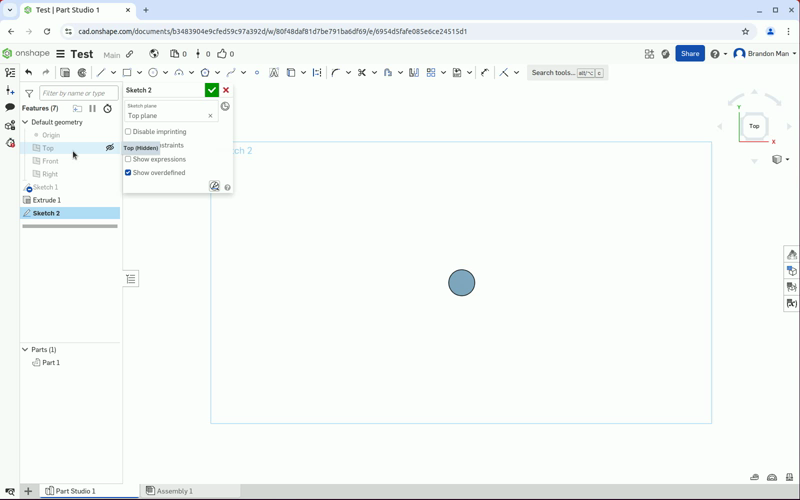
mouse_move(73, 352)
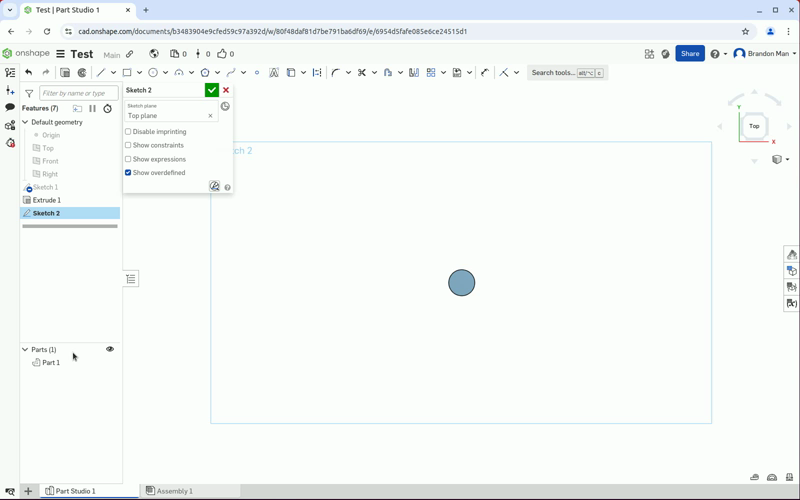
key(y)
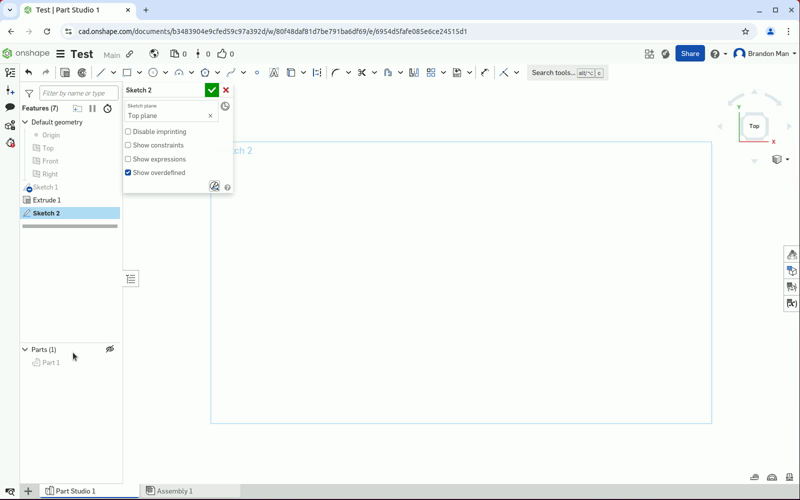
key(c)
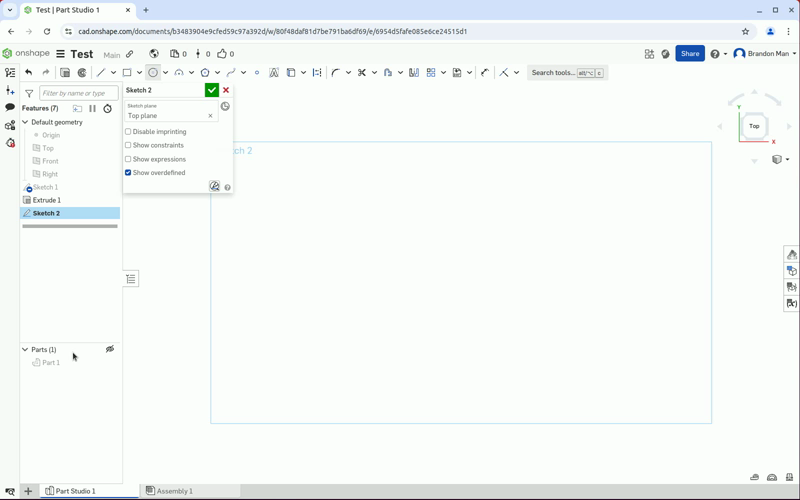
key_down(shift)
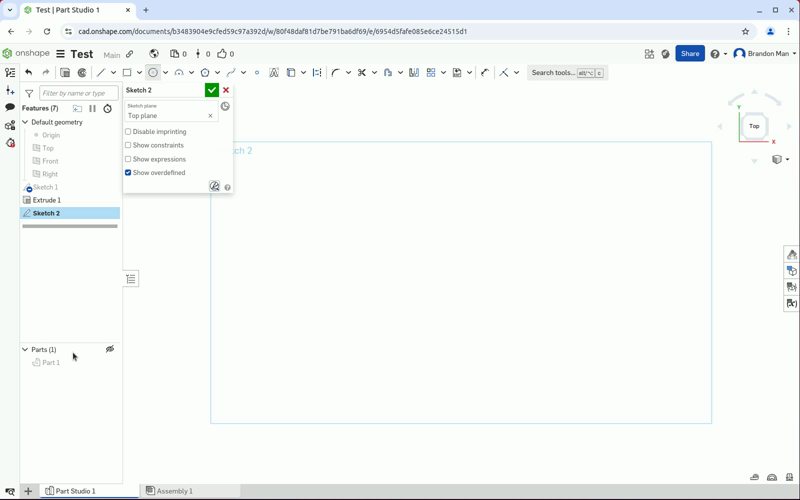
mouse_move(460, 282)
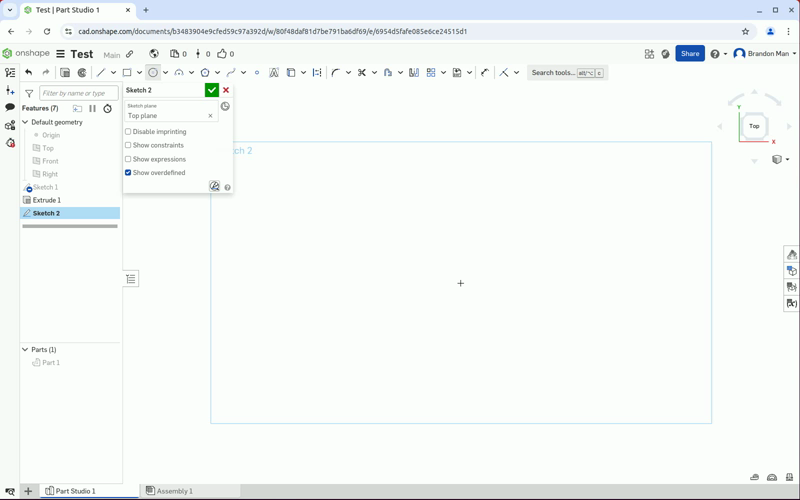
click(460, 282)
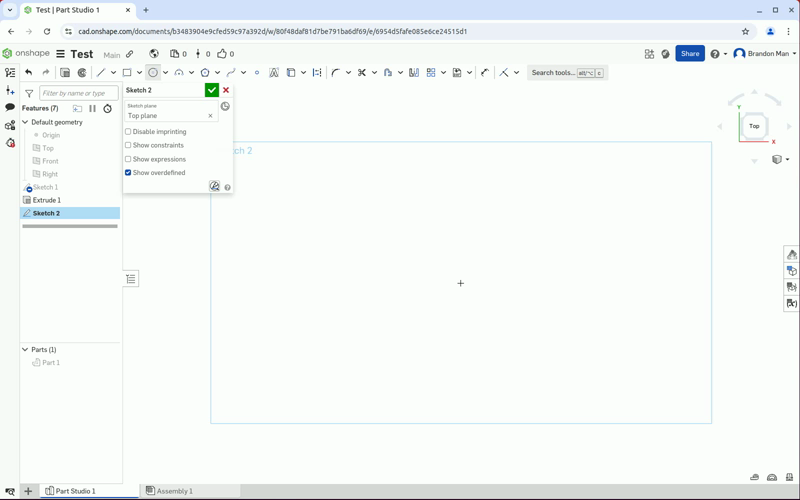
key_up(shift)
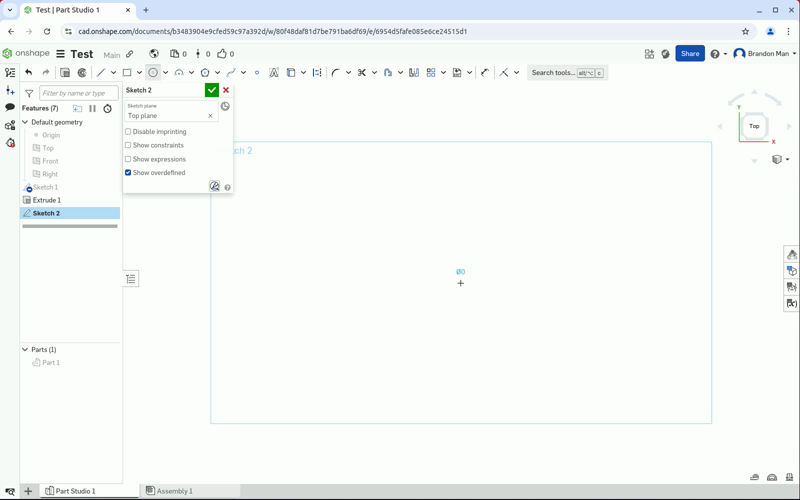
mouse_move(471, 282)
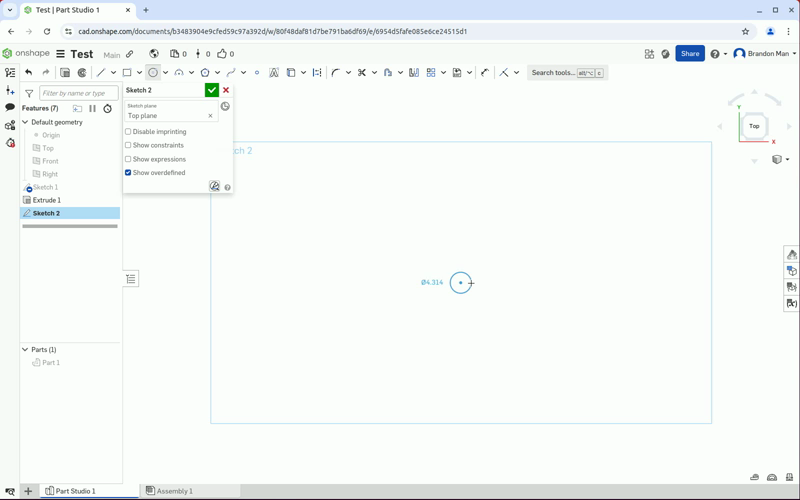
click(471, 282)
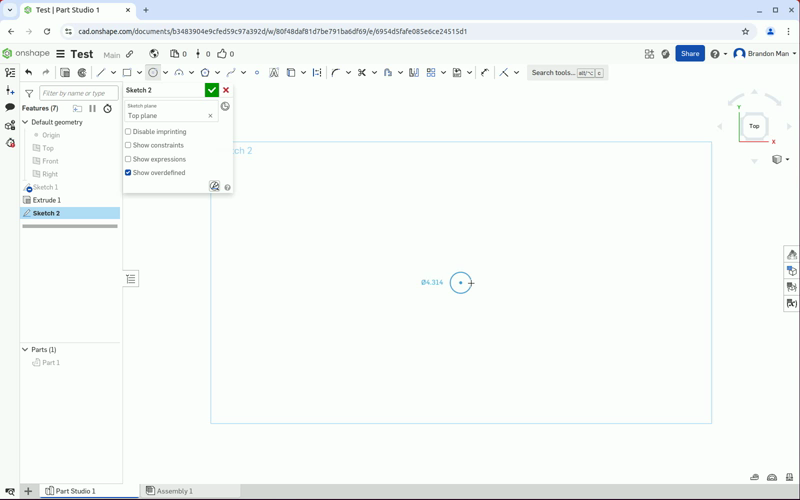
key(esc)
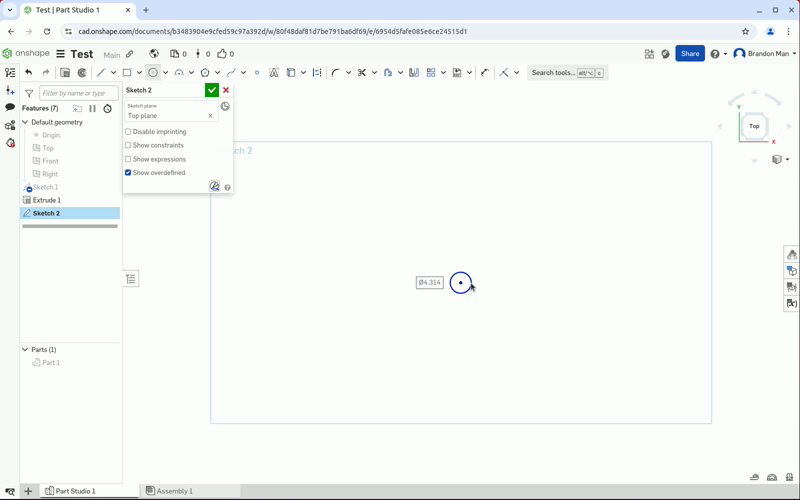
mouse_move(456, 282)
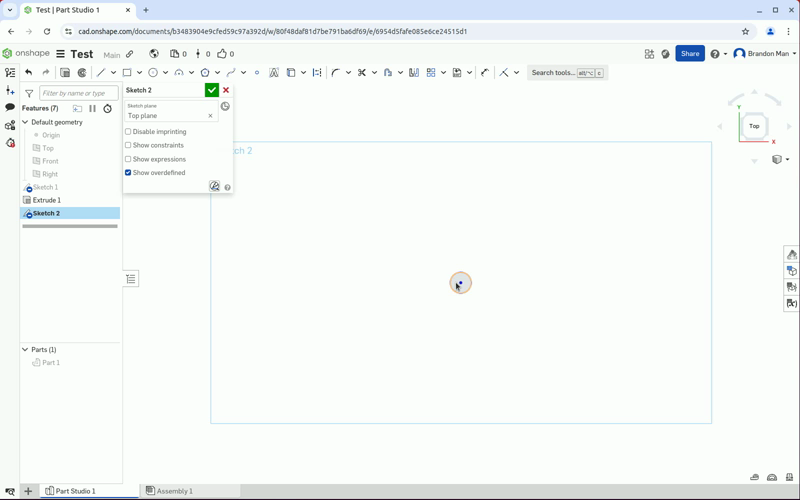
scroll(6)
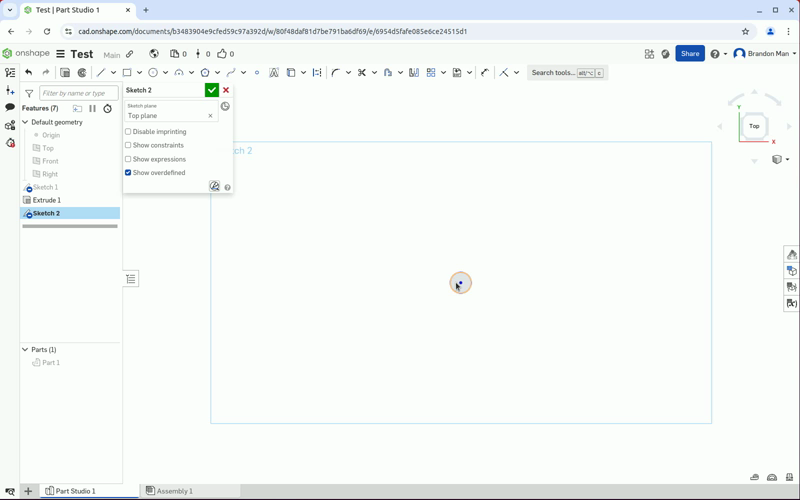
scroll(6)
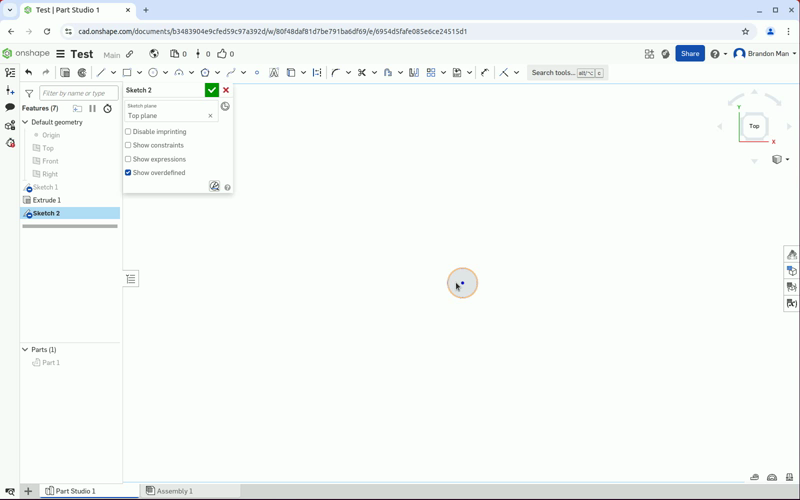
scroll(6)
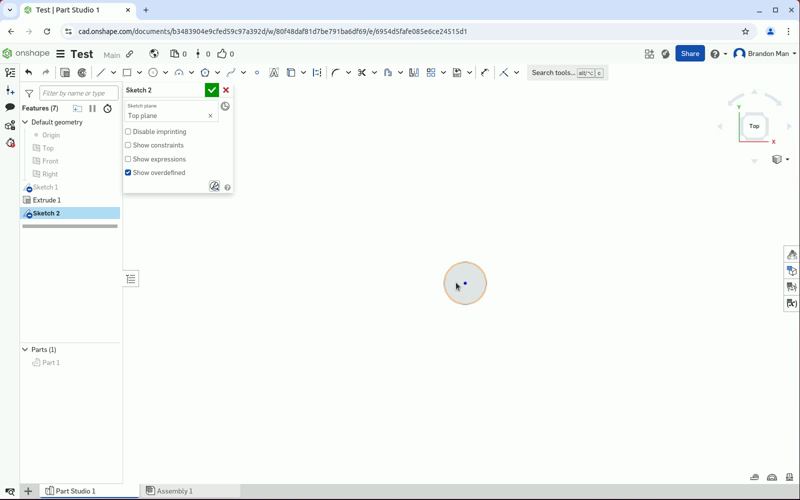
scroll(6)
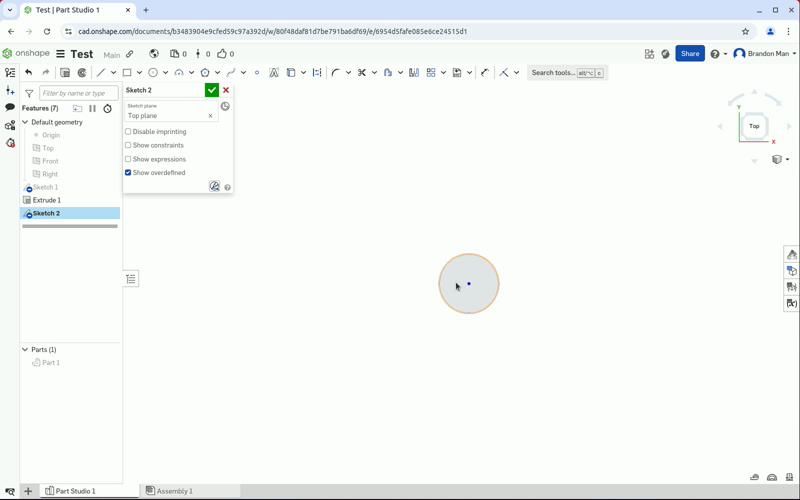
scroll(6)
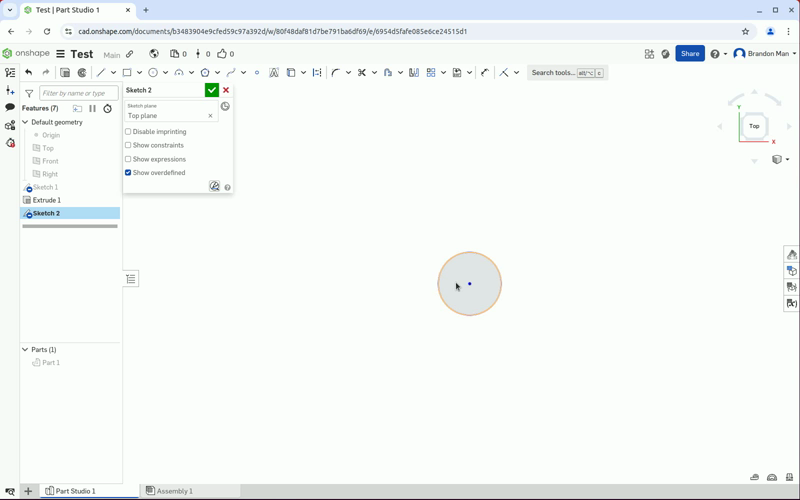
scroll(6)
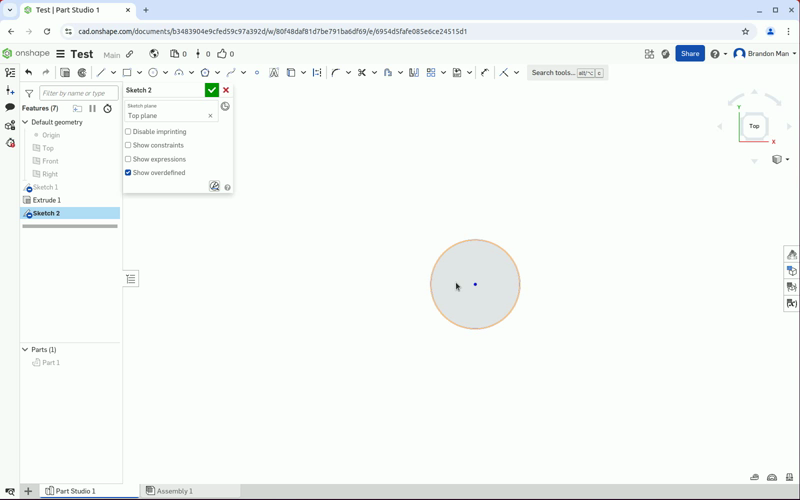
scroll(6)
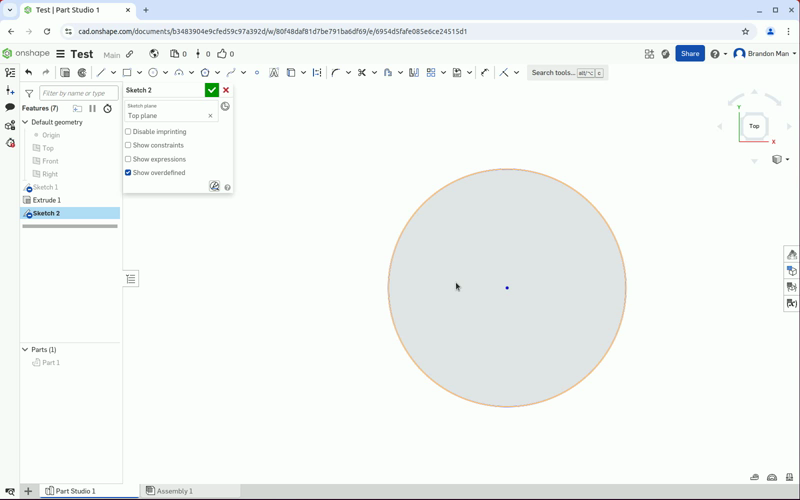
click(456, 282)
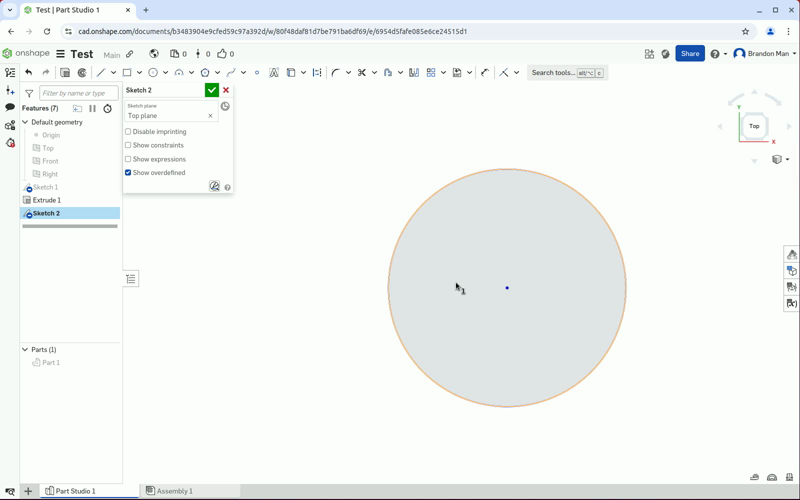
scroll(-6)
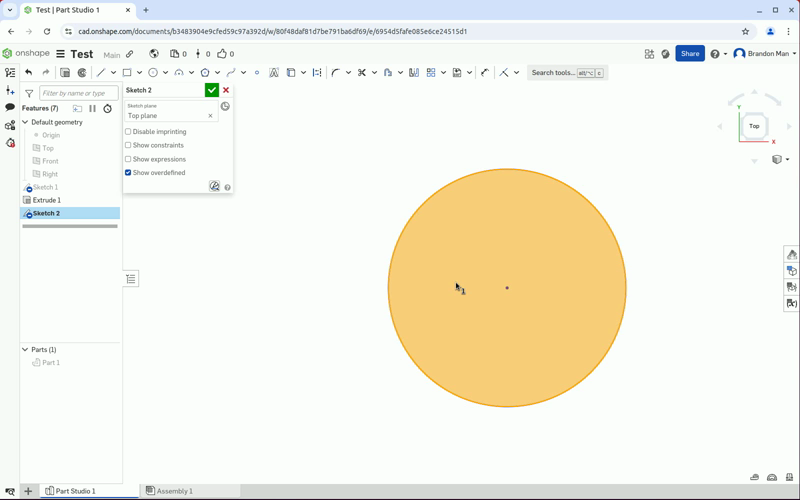
scroll(-6)
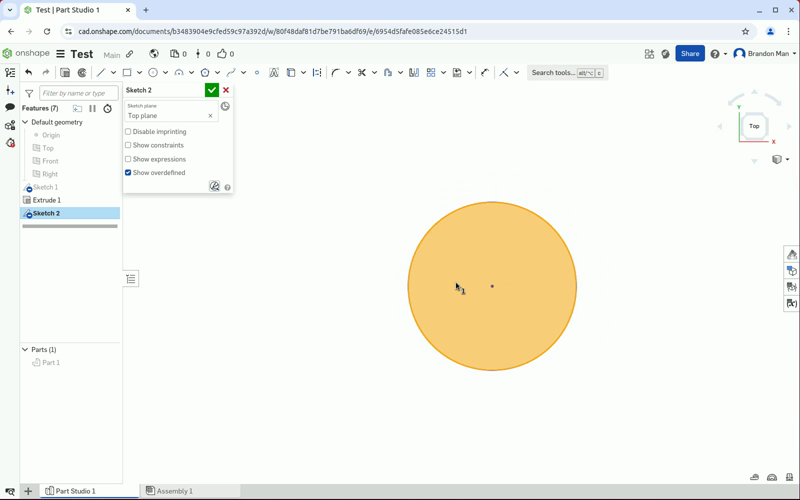
scroll(-6)
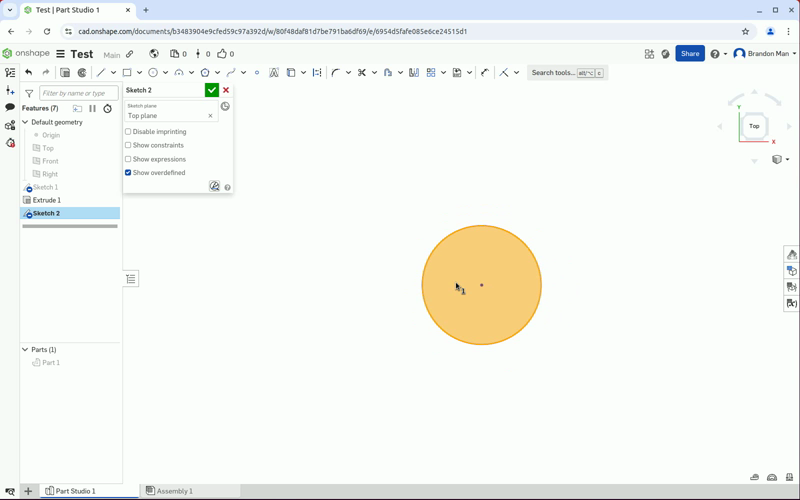
scroll(-6)
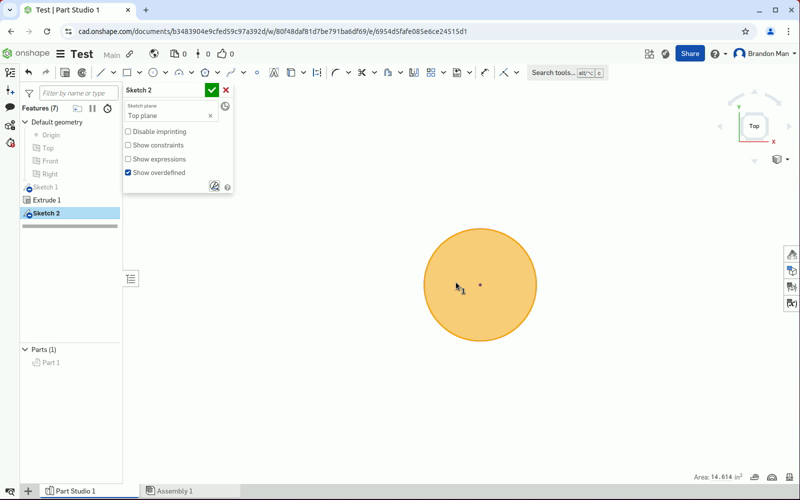
scroll(-6)
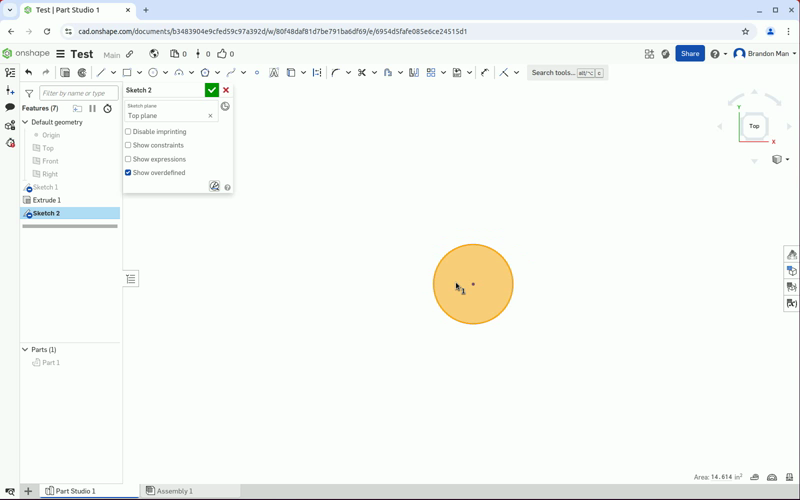
scroll(-6)
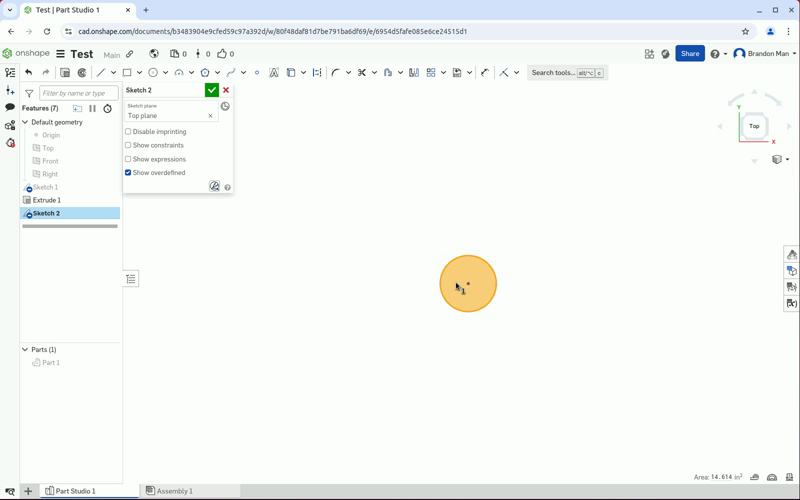
scroll(-6)
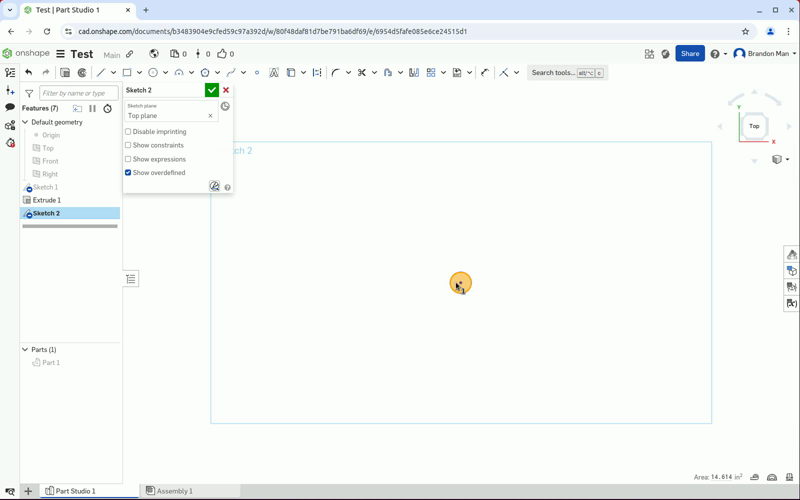
mouse_move(73, 352)
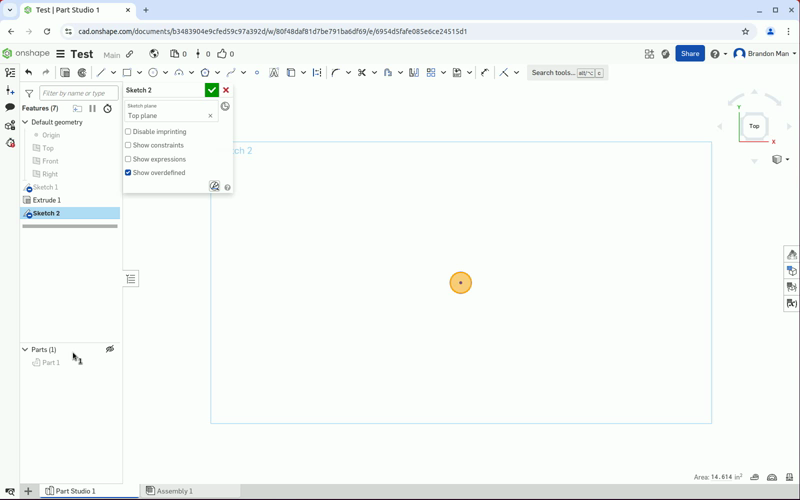
key(shift+y)
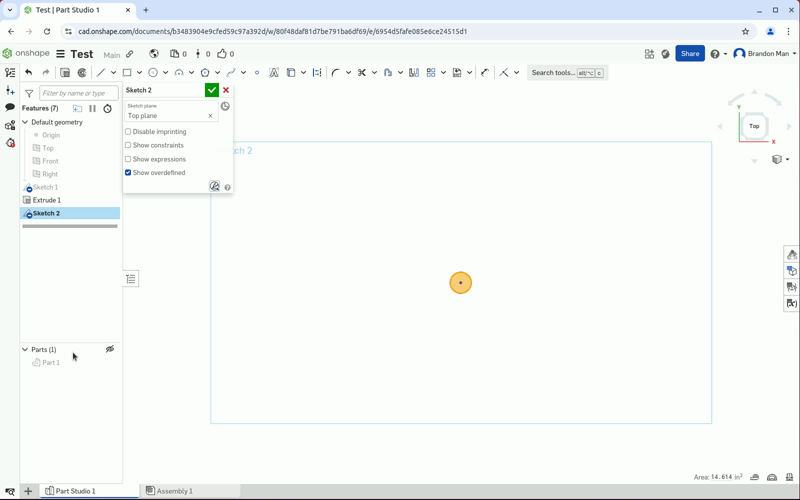
key(shift+e)
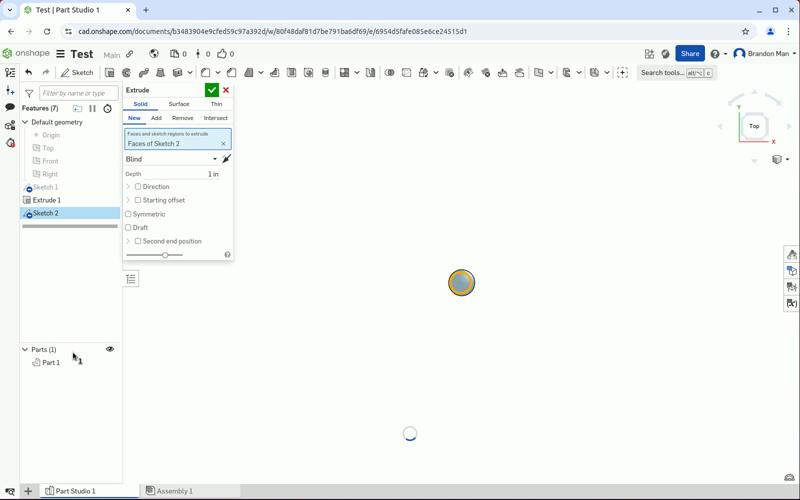
mouse_move(143, 106)
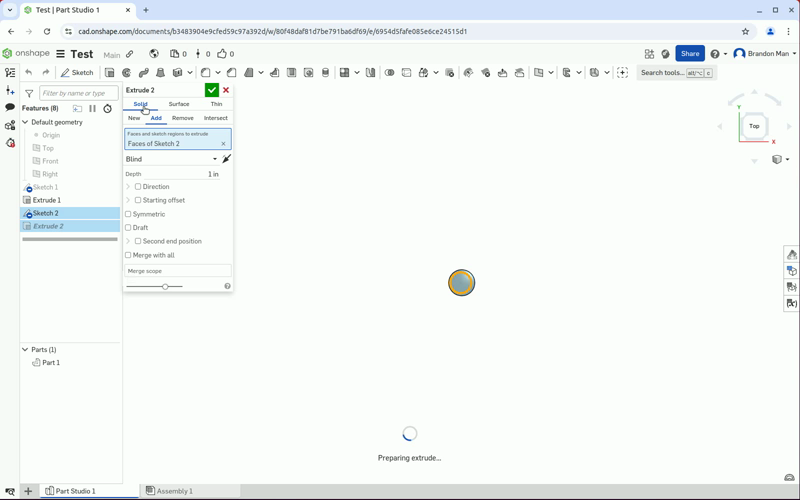
click(143, 106)
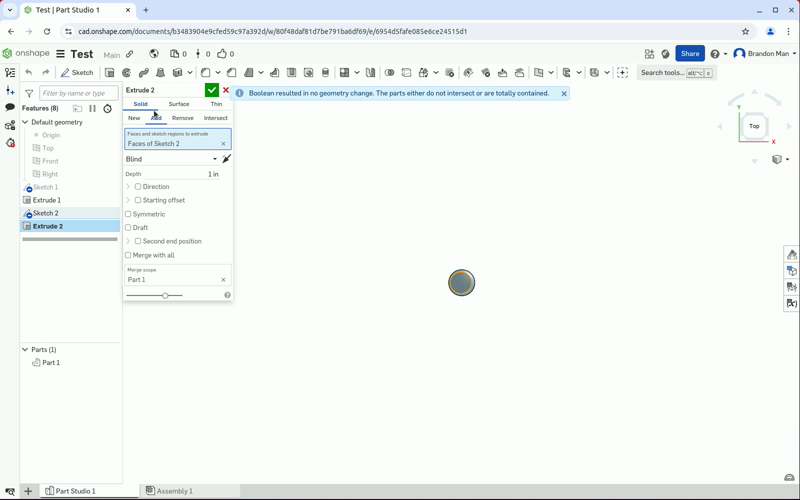
mouse_move(186, 120)
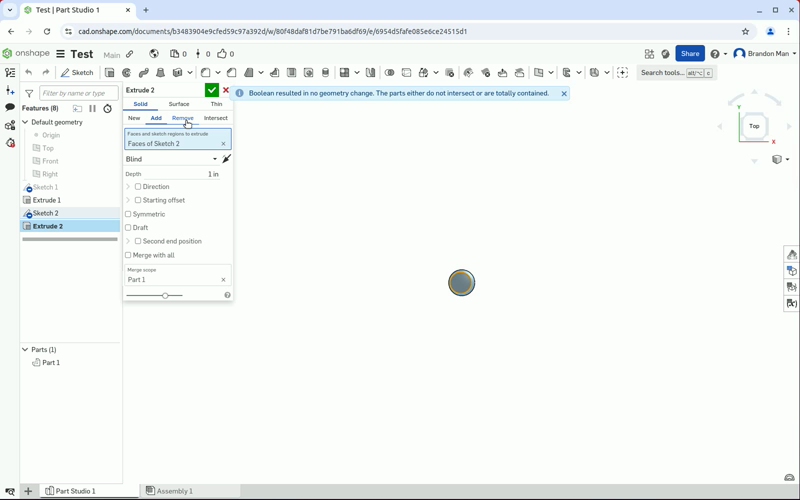
click(186, 120)
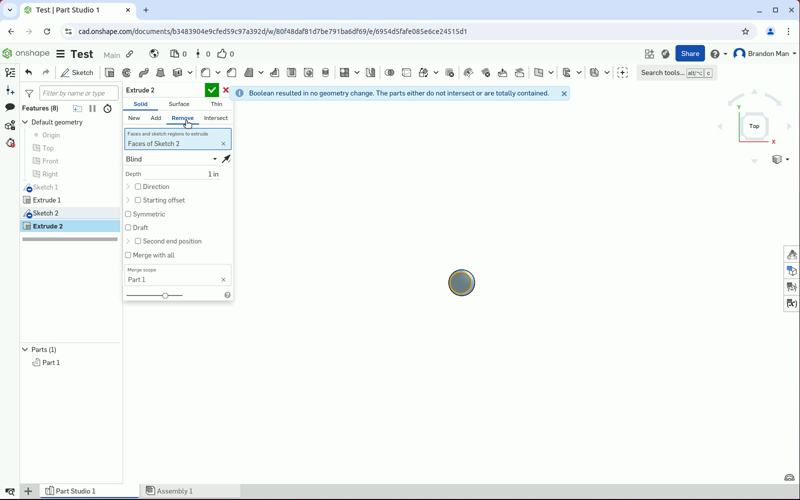
key(tab, 4)
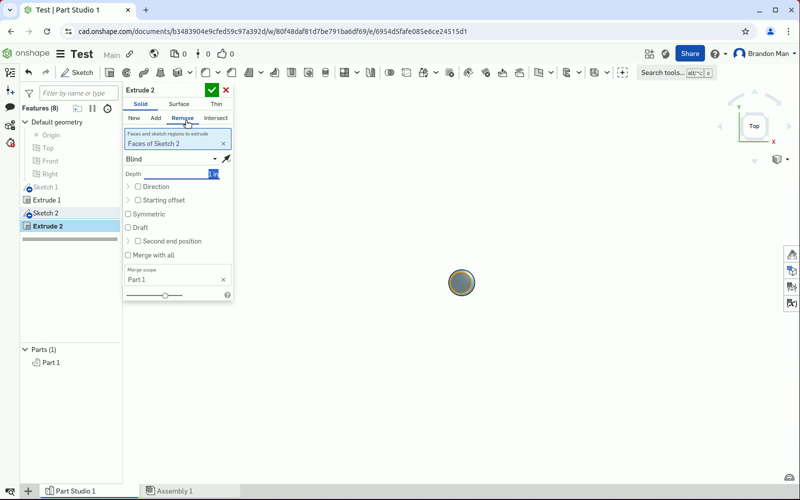
text(9.147)
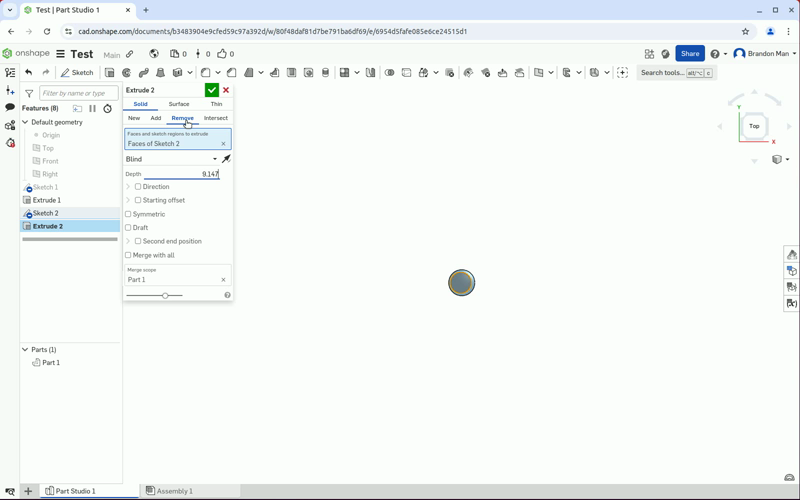
key(tab, 3)
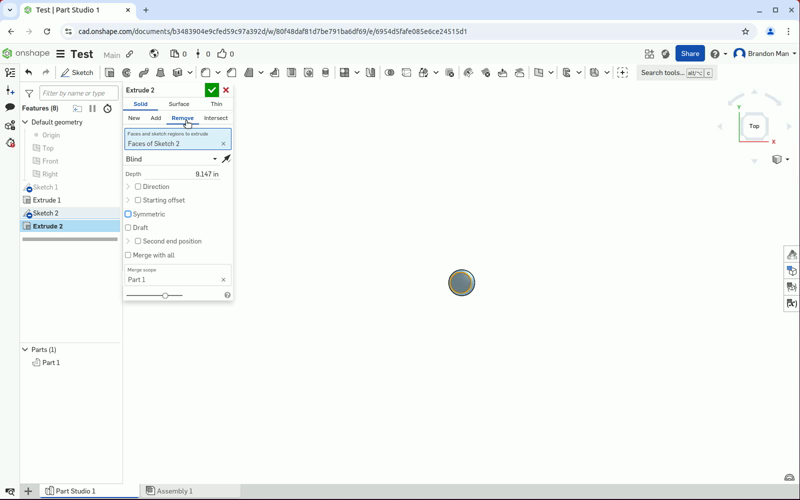
key(tab, 2)
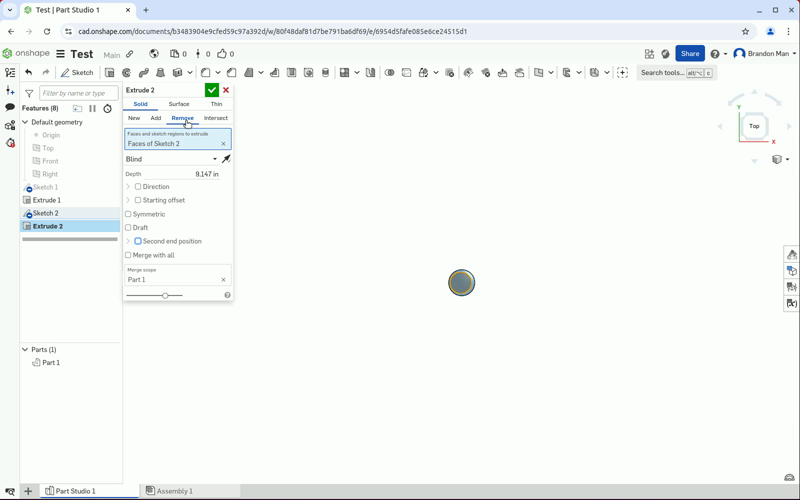
key(space)
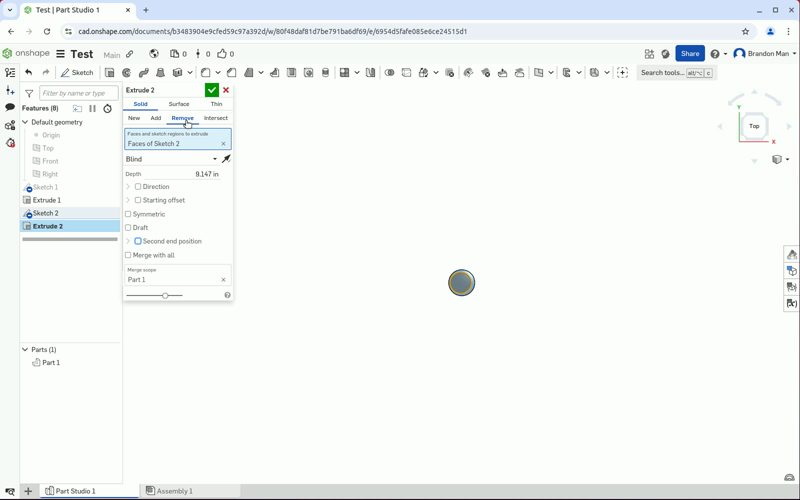
key(tab, 3)
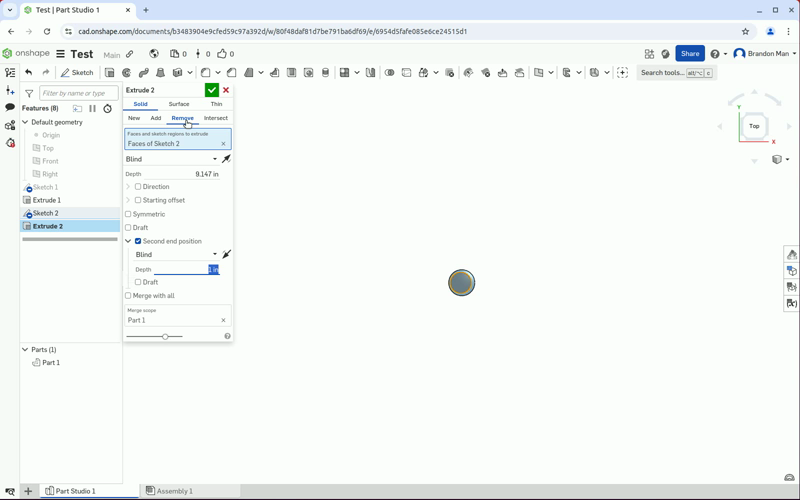
text(9.869)
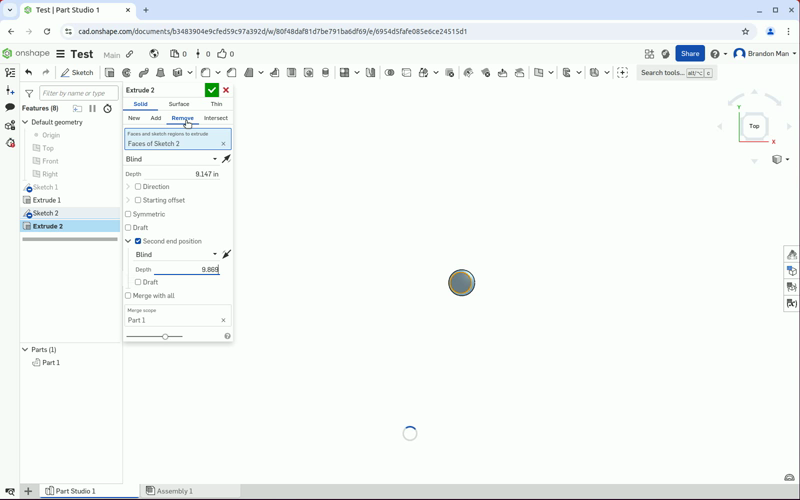
key(tab, 2)
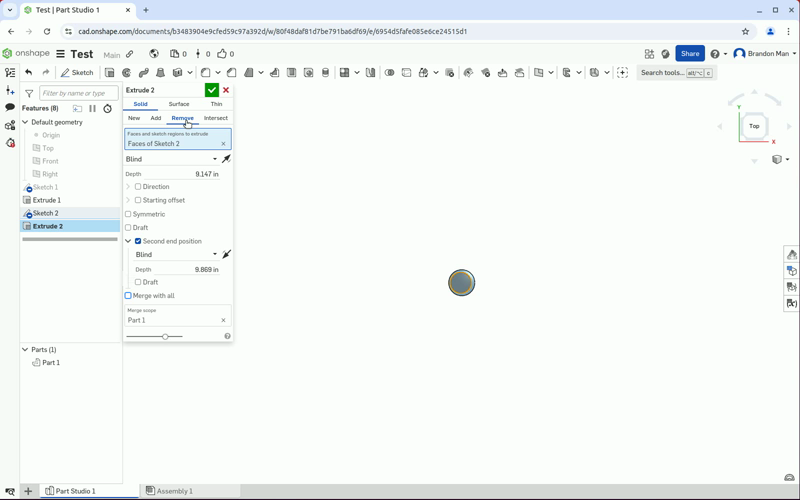
key(space)
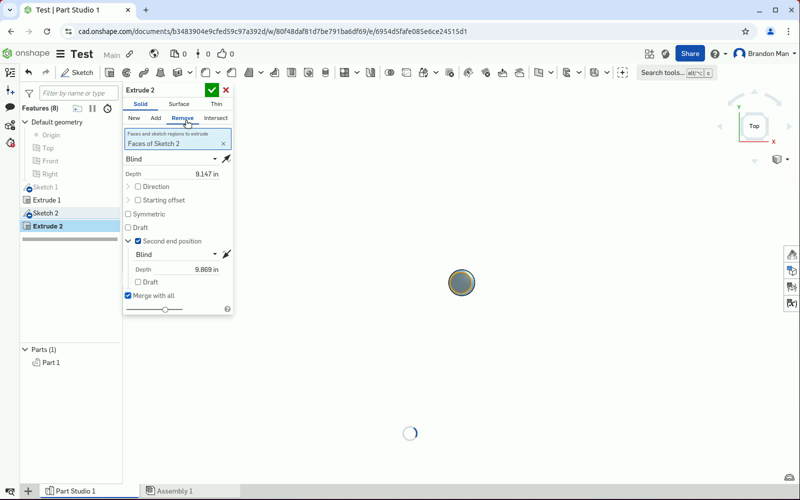
key(enter)
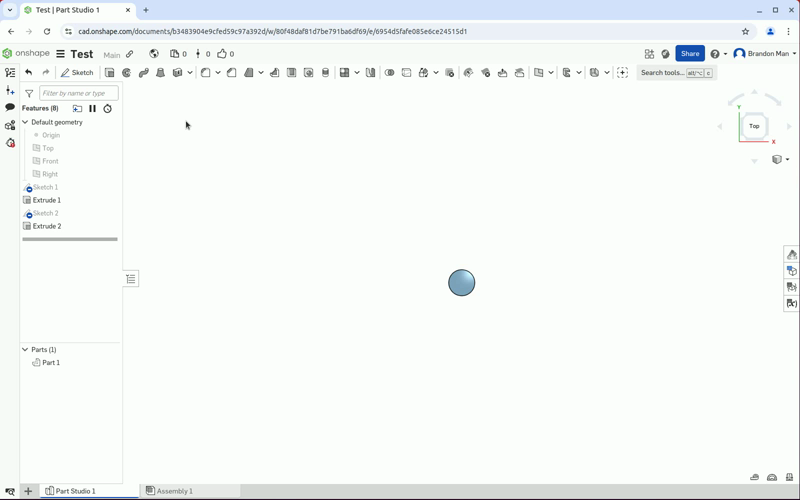
key(shift+h)
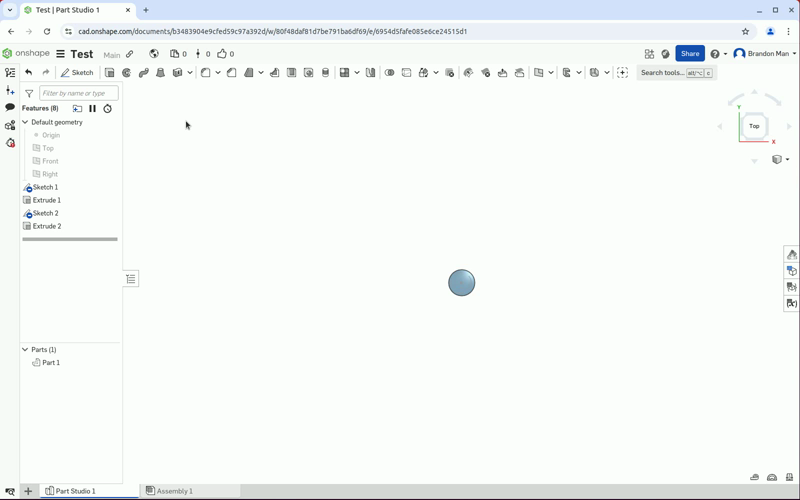
key(shift+h)
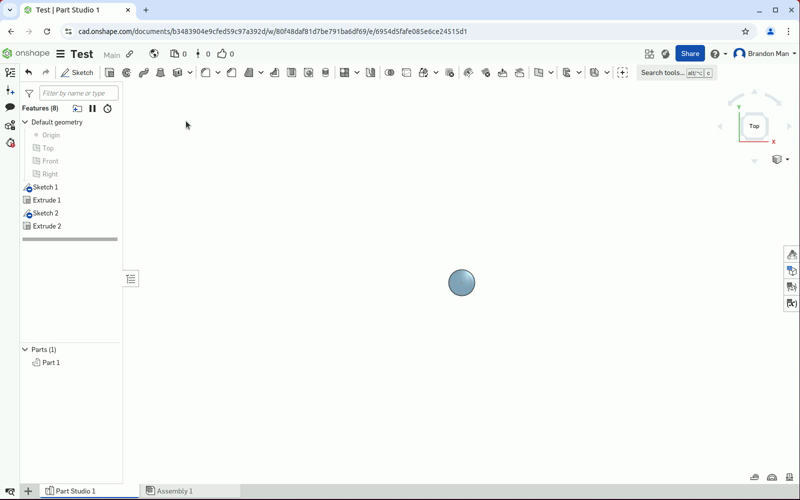
key(shift+7)
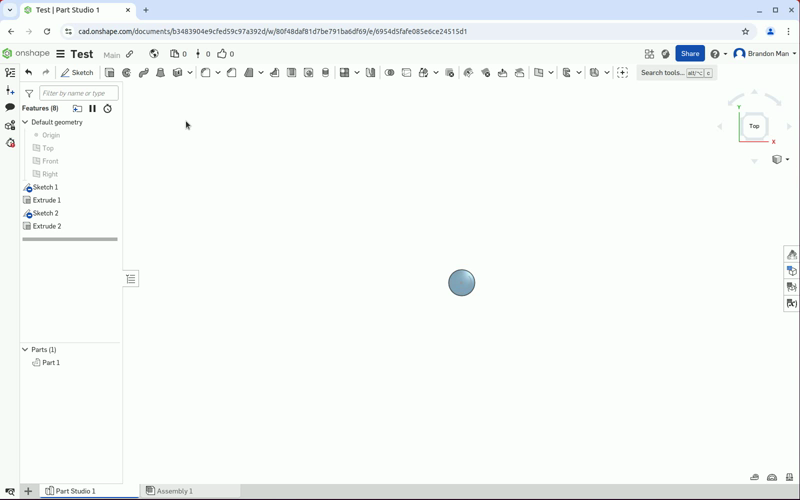
key(up, 3)
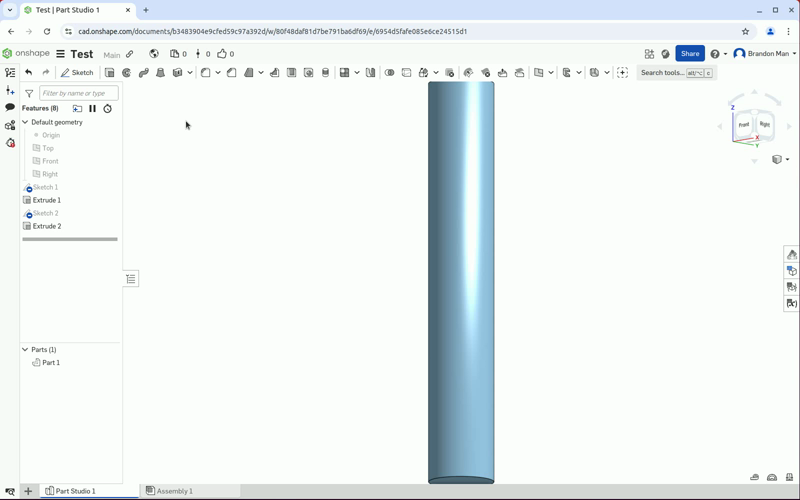
key(left, 3)
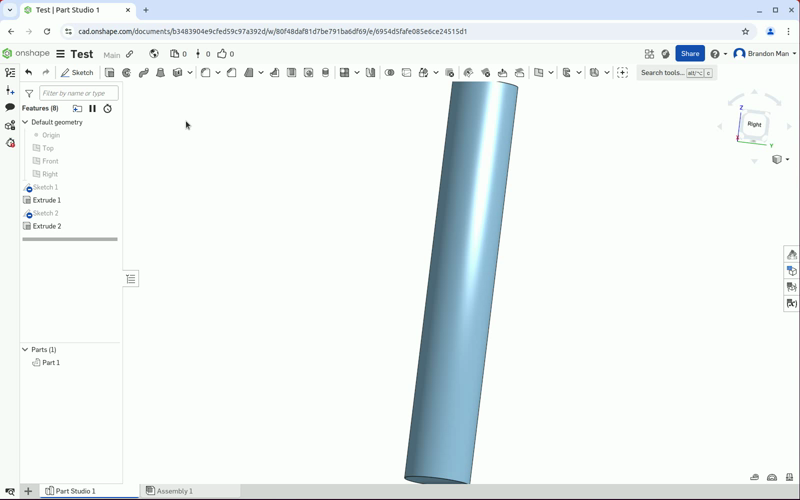
key(right, 3)
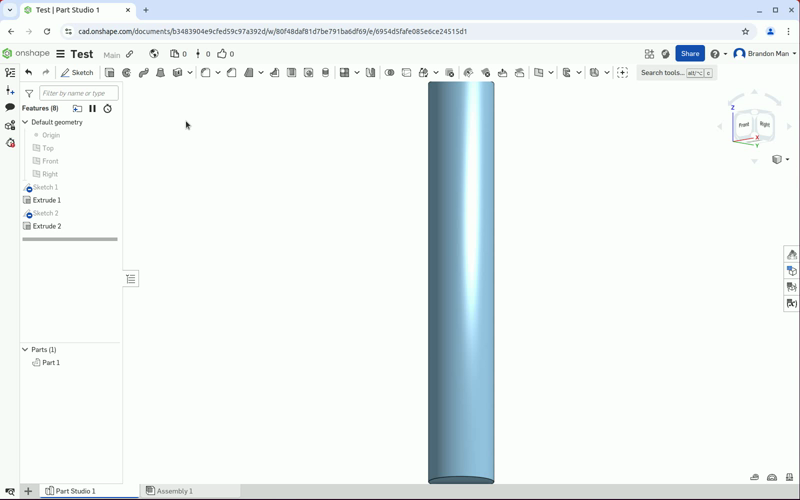
key(down, 3)
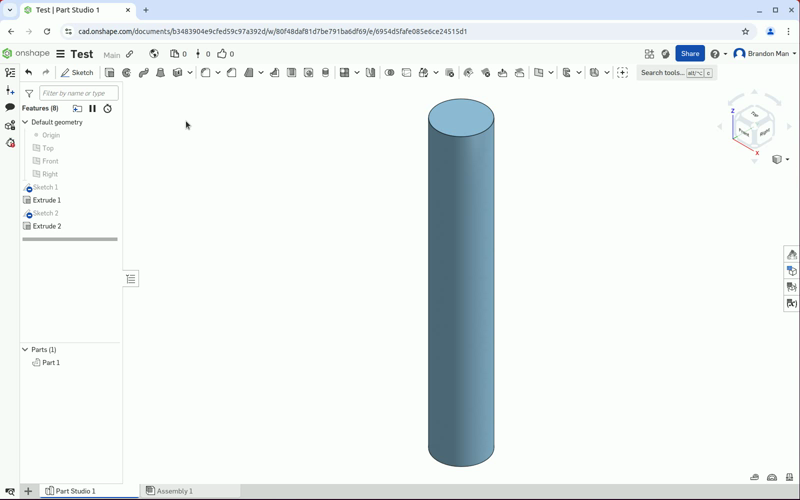
mouse_move(73, 189)
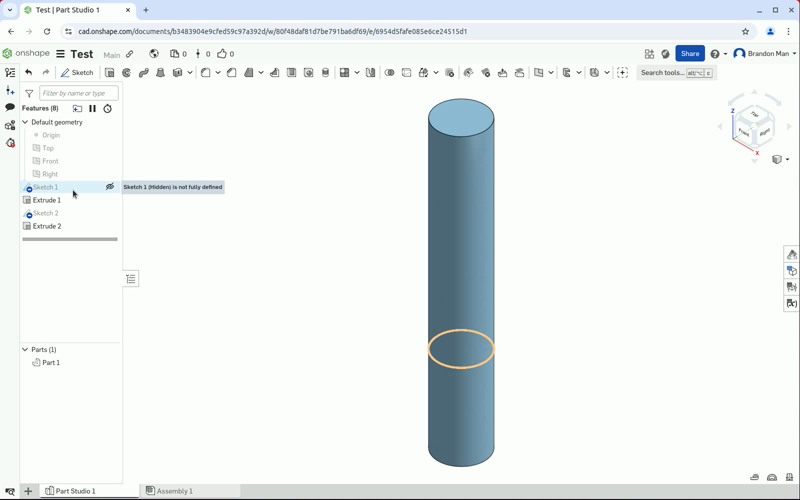
click(73, 189)